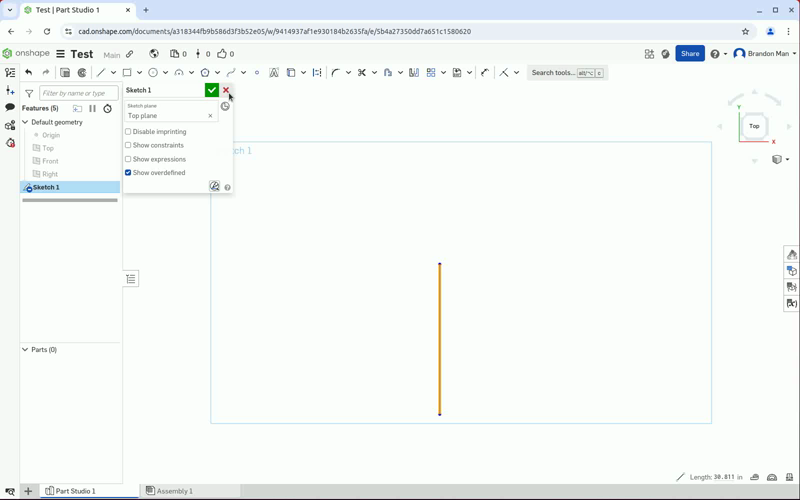
key(shift+h)
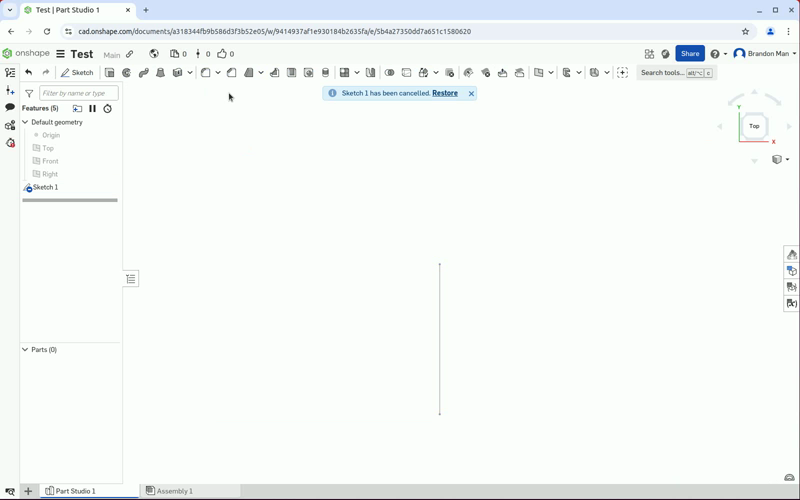
mouse_move(73, 352)
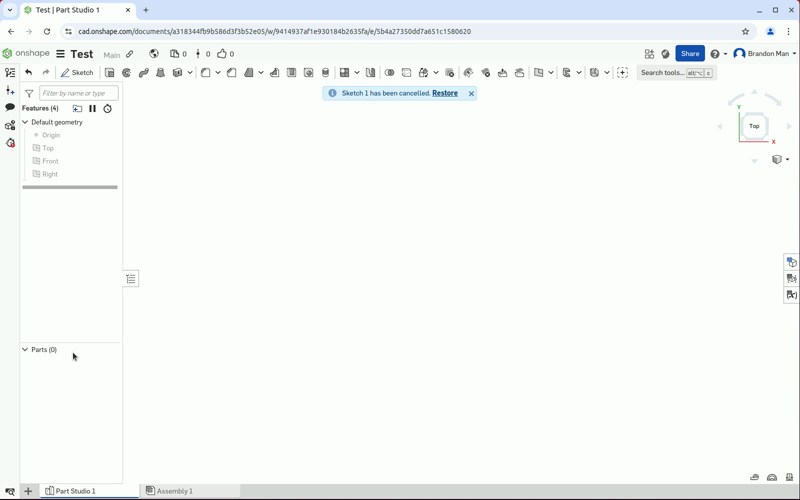
key(y)
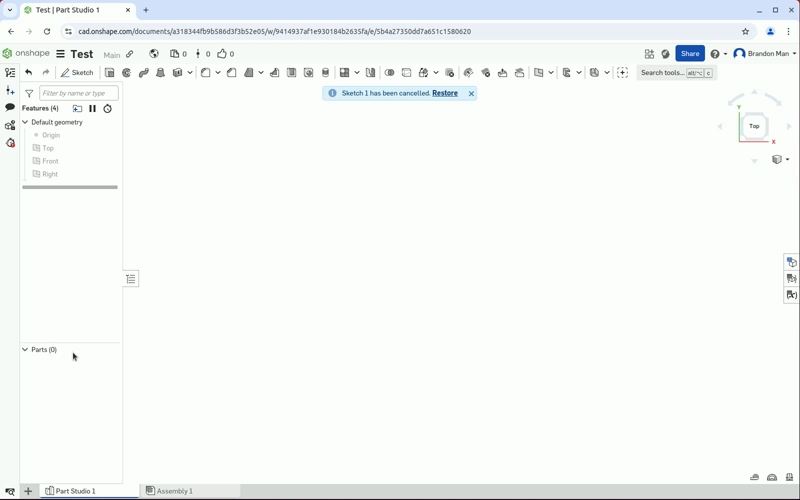
key(shift+p)
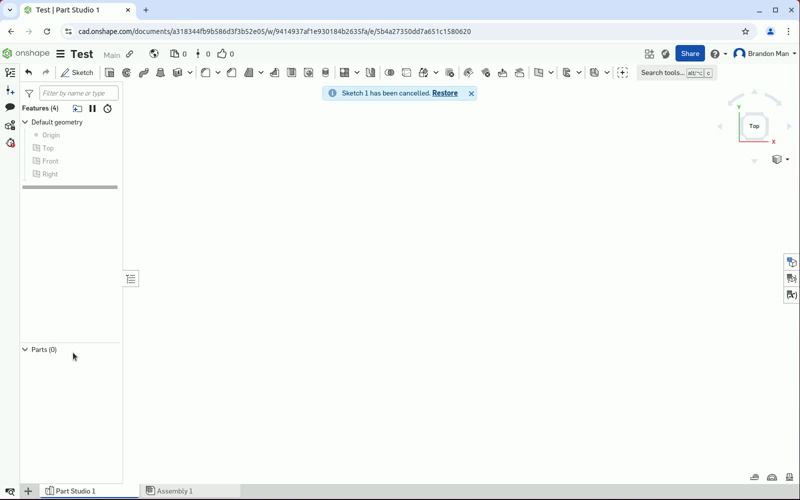
key(space)
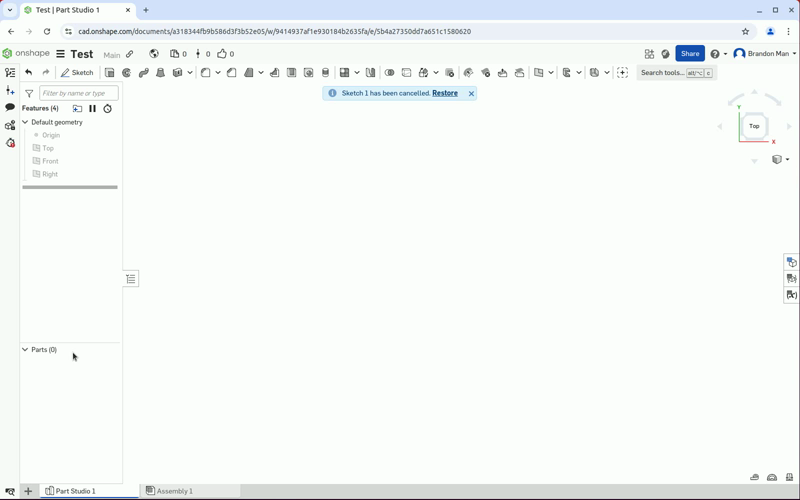
key_down(shift)
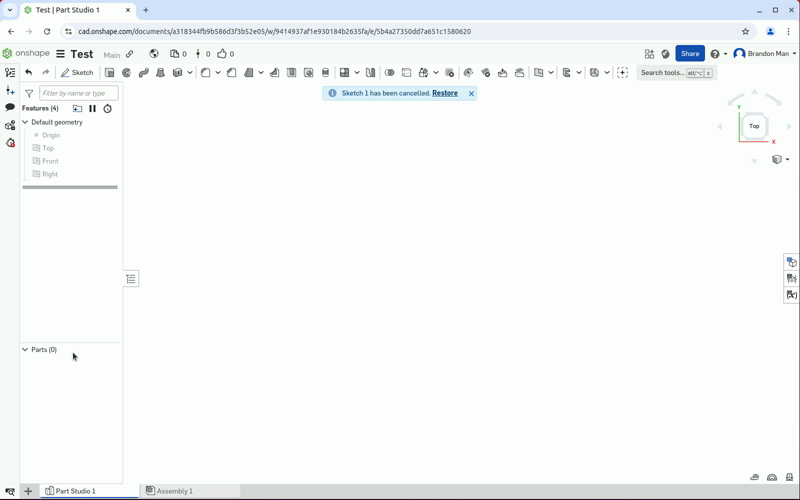
key(up)
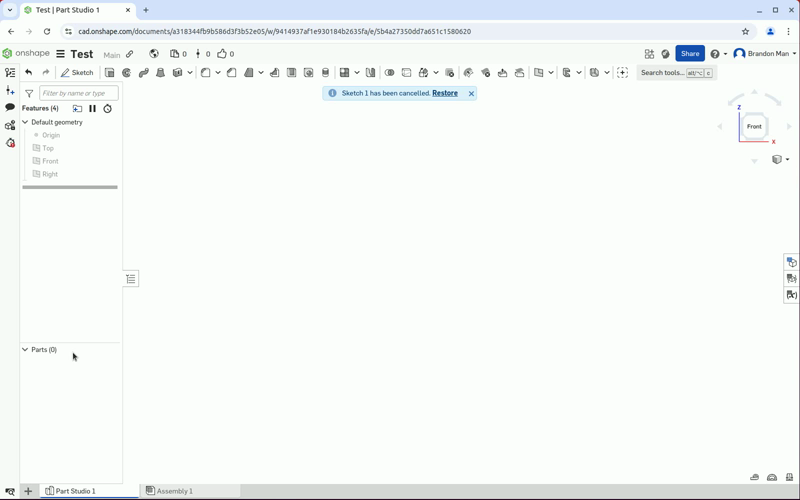
key_up(shift)
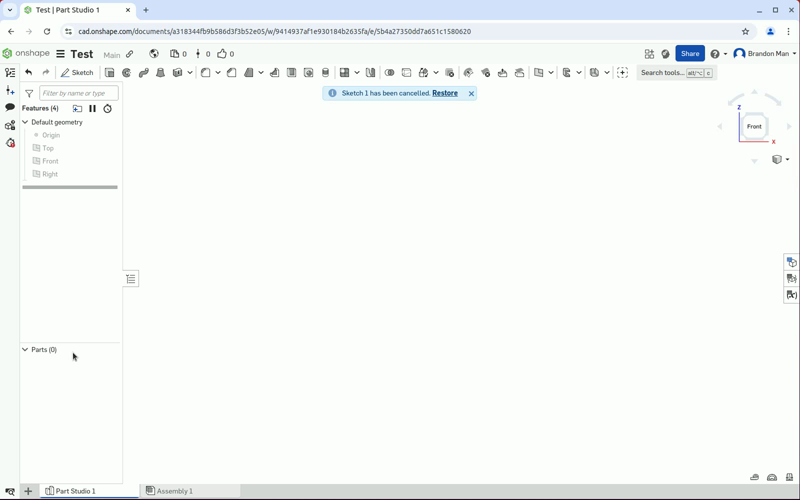
mouse_move(73, 352)
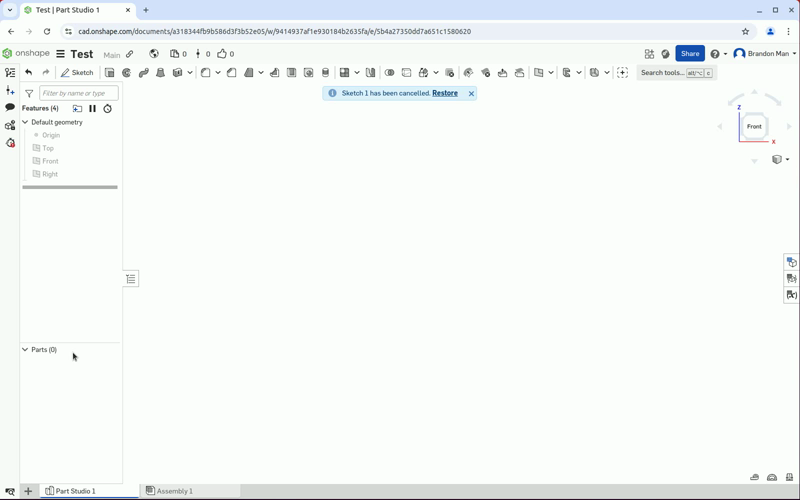
key(shift+y)
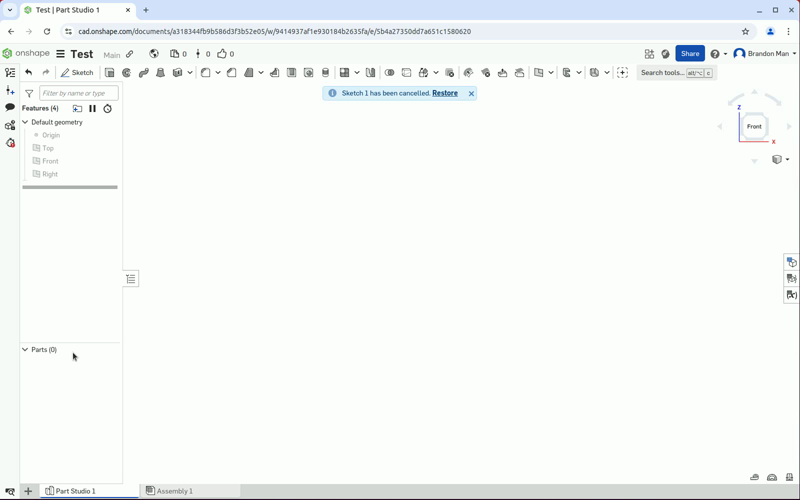
key(shift+s)
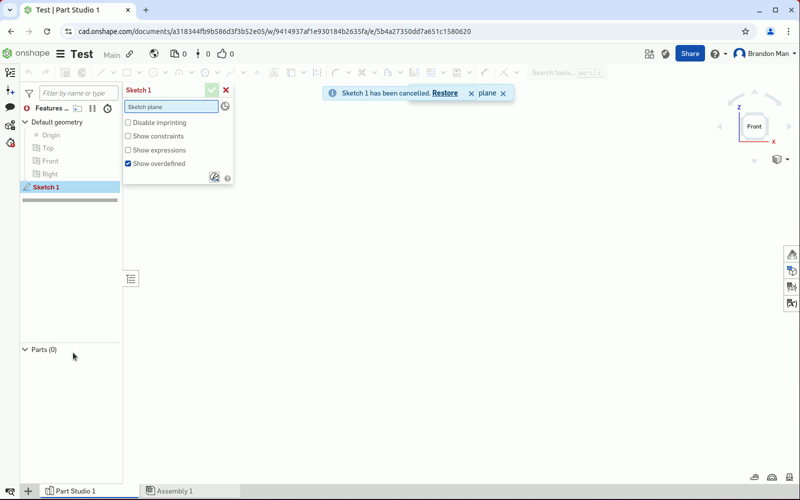
mouse_move(73, 163)
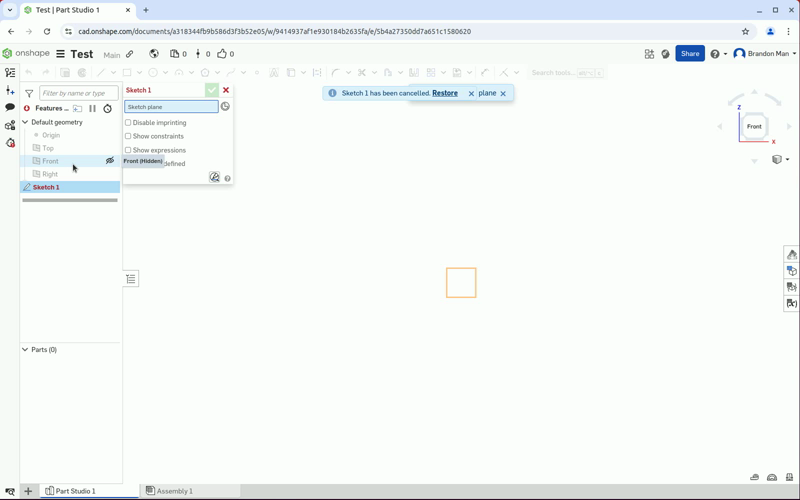
click(73, 163)
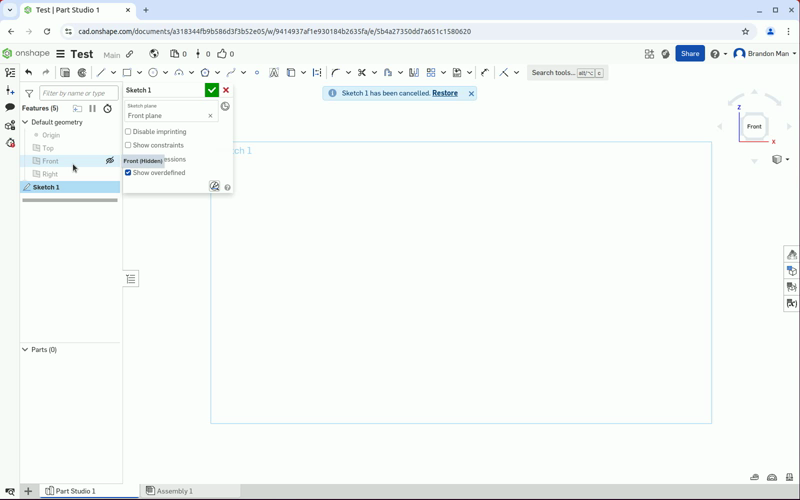
mouse_move(73, 352)
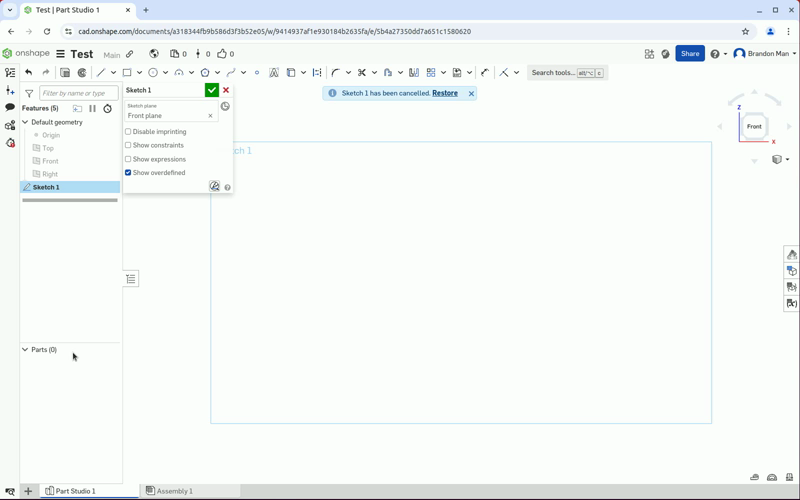
key(y)
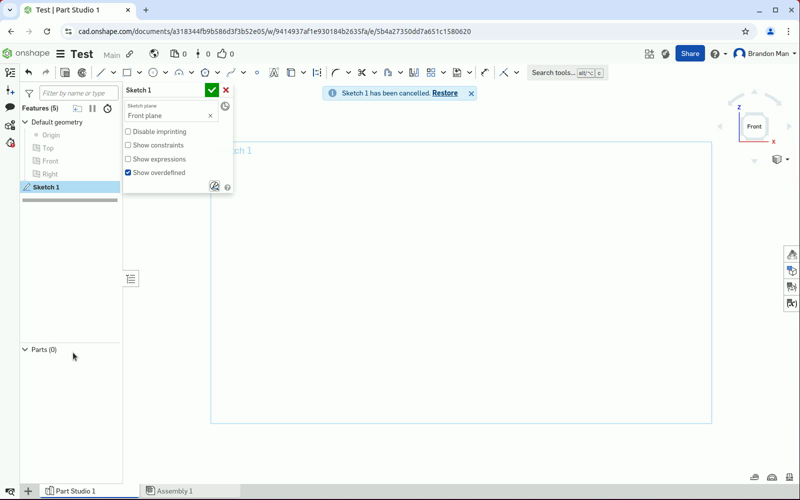
key(l)
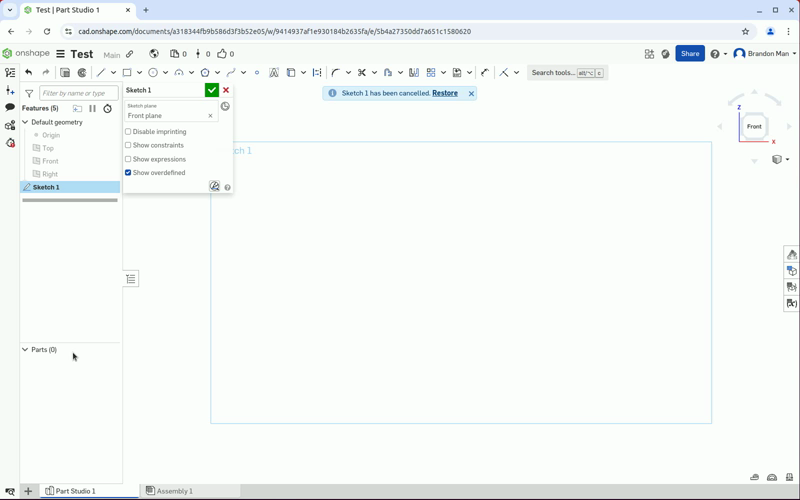
key_down(shift)
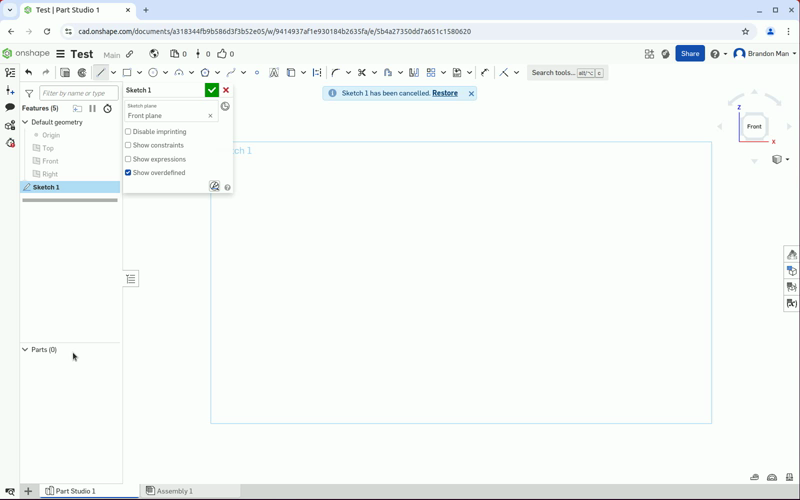
mouse_move(382, 394)
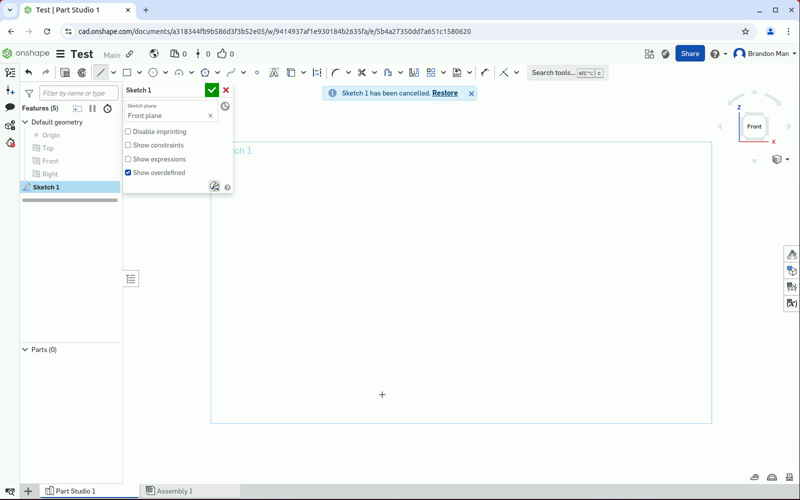
click(382, 394)
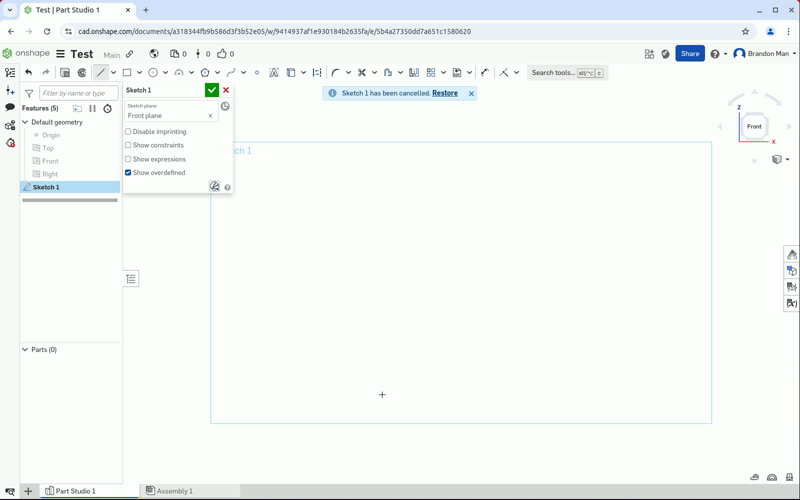
key_up(shift)
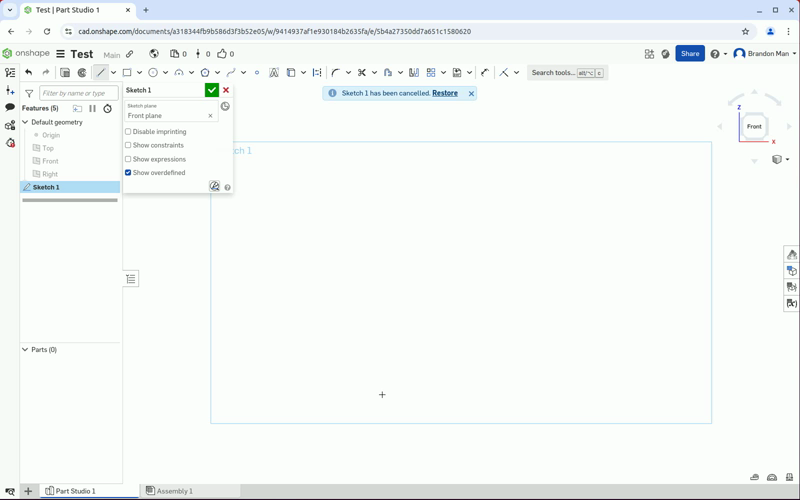
key_down(shift)
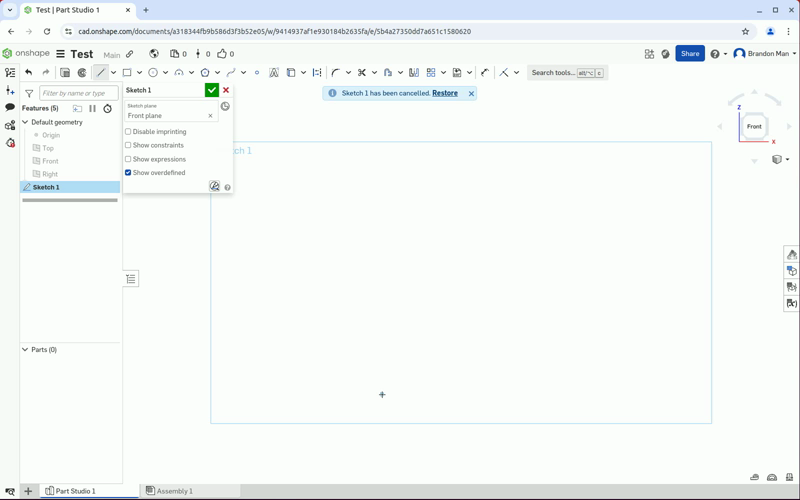
mouse_move(490, 326)
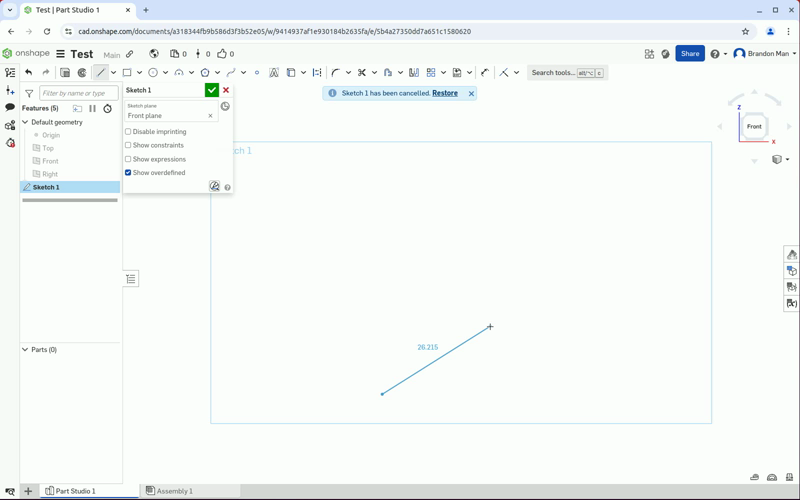
click(490, 326)
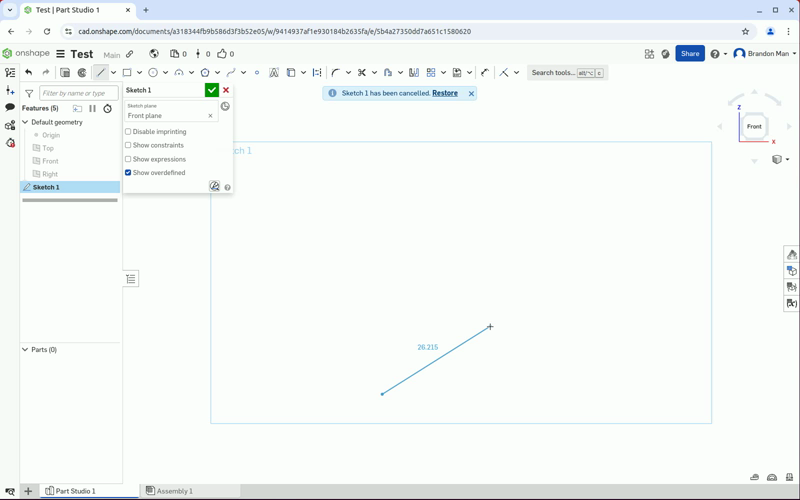
key_up(shift)
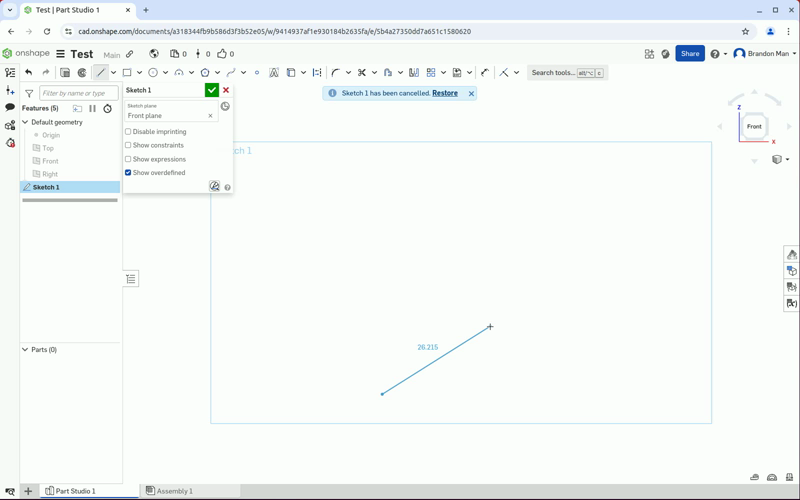
key_down(shift)
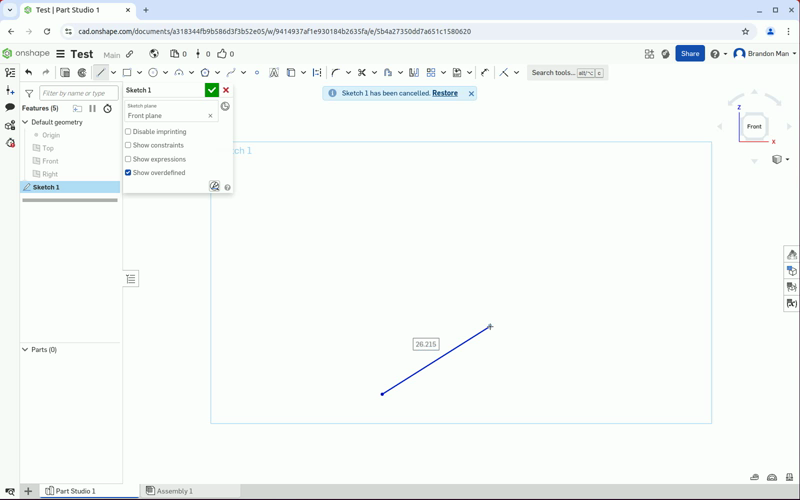
mouse_move(520, 326)
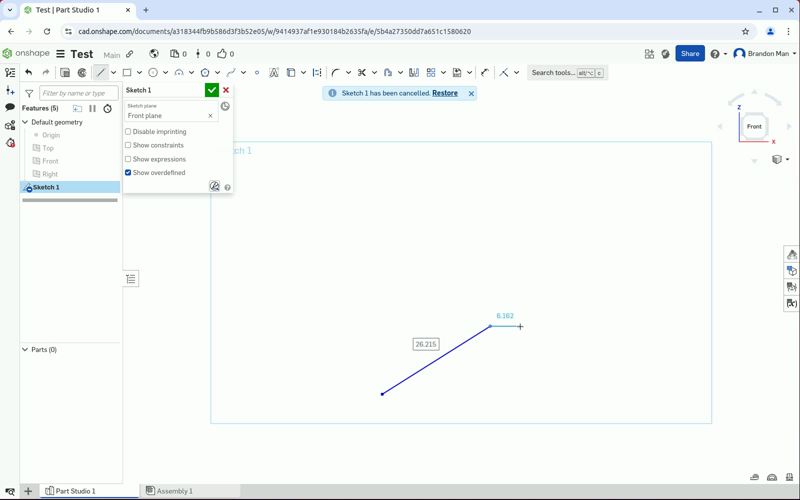
mouse_move(490, 303)
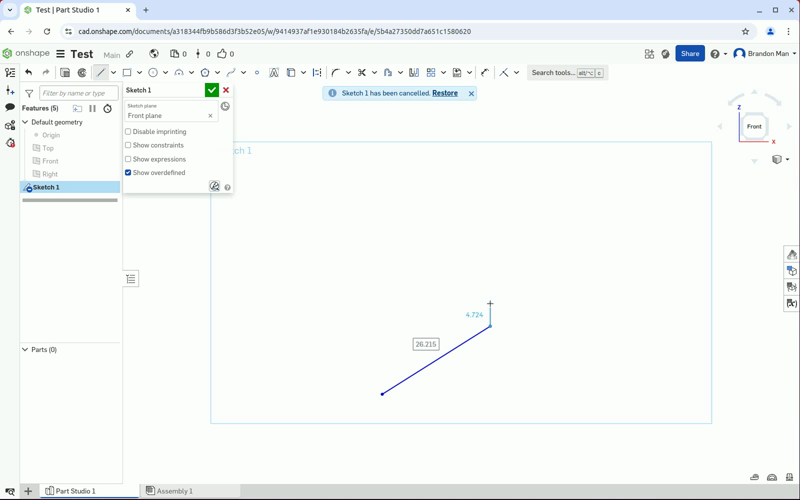
click(490, 303)
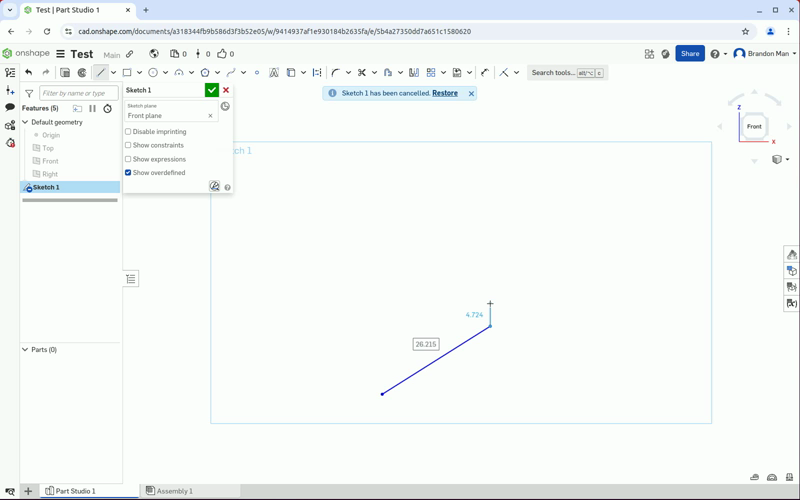
key_up(shift)
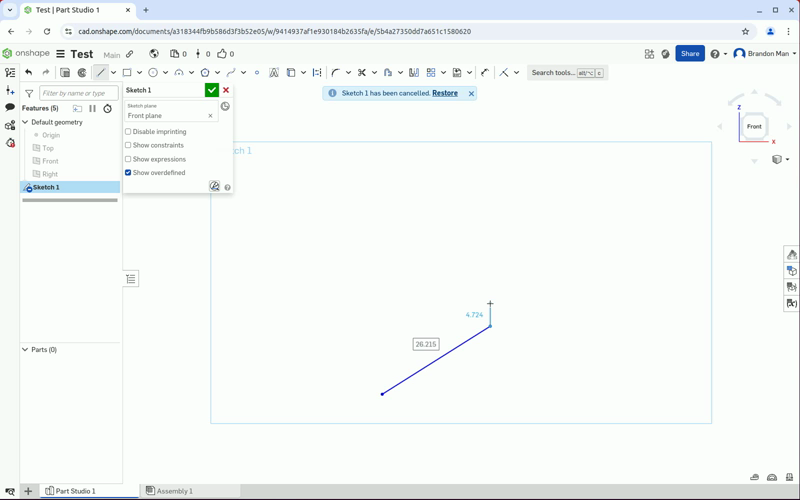
key_down(shift)
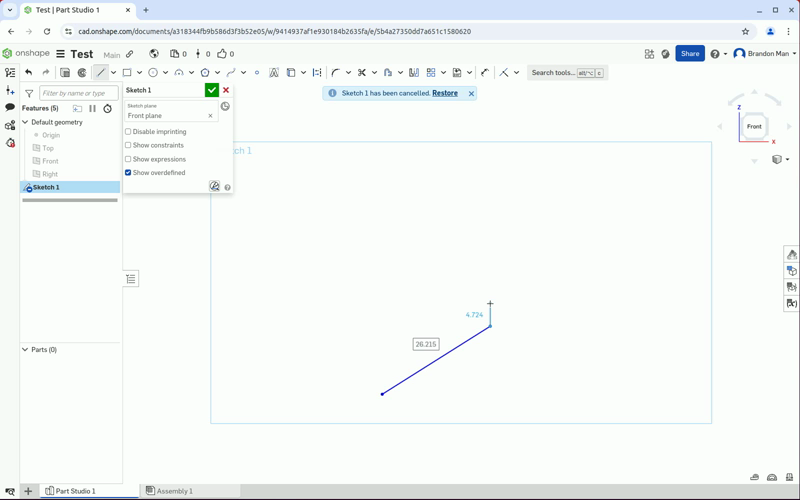
mouse_move(520, 303)
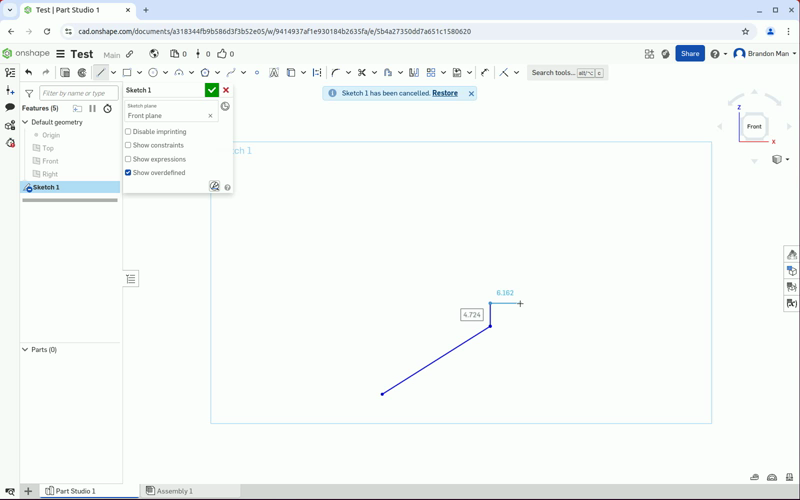
mouse_move(460, 303)
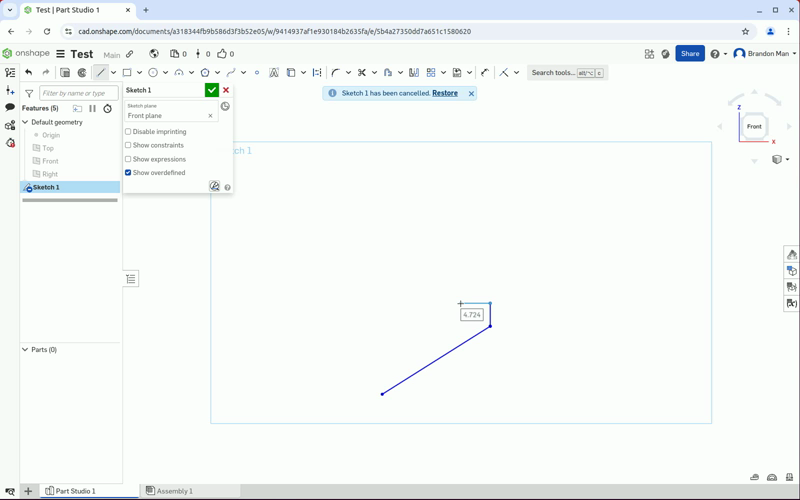
click(460, 303)
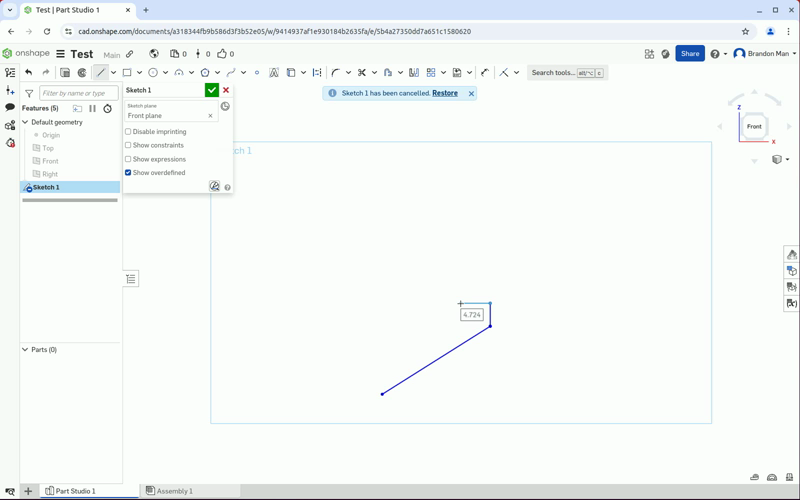
key_up(shift)
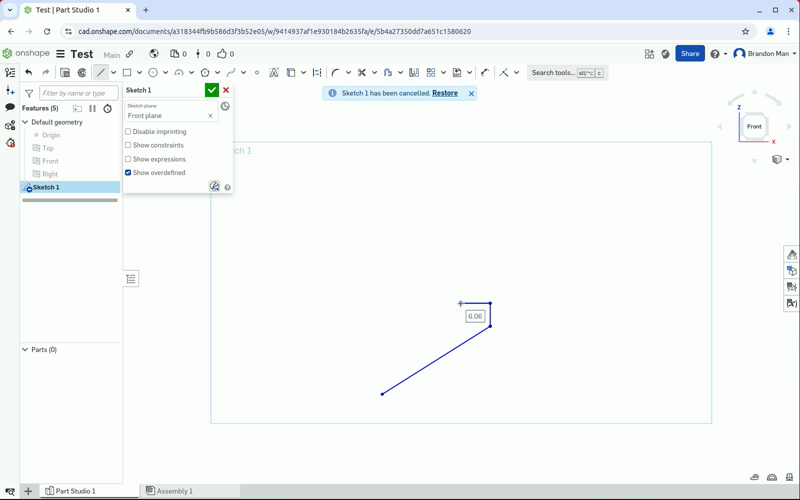
key_down(shift)
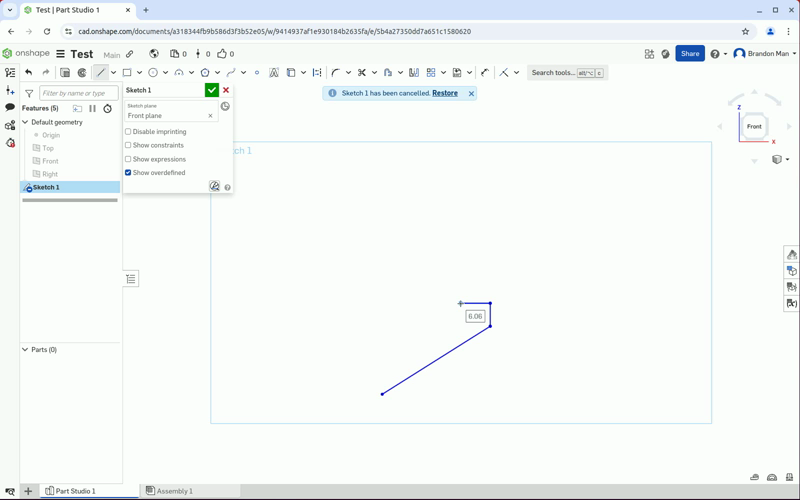
mouse_move(382, 303)
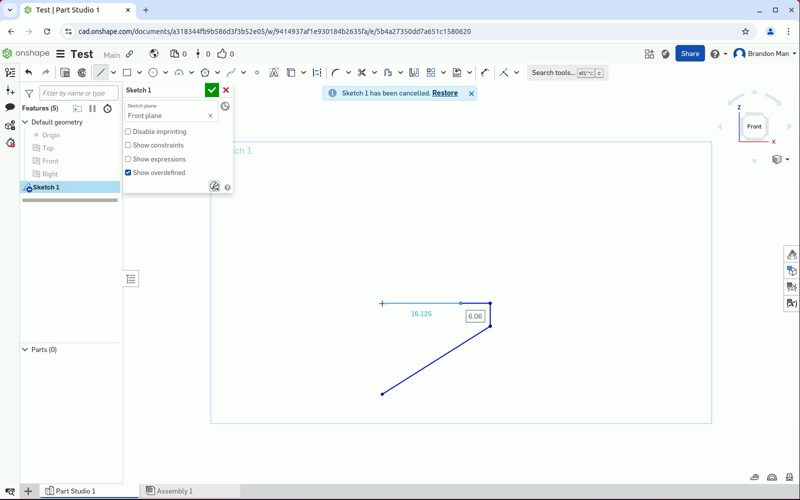
click(382, 303)
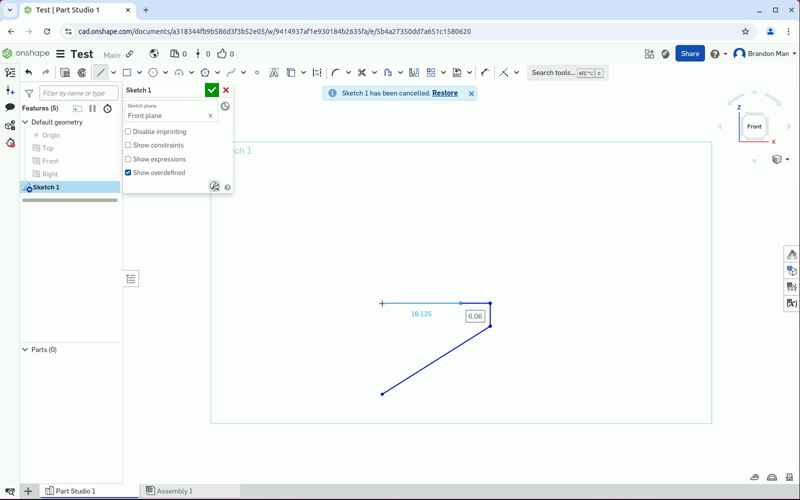
key_up(shift)
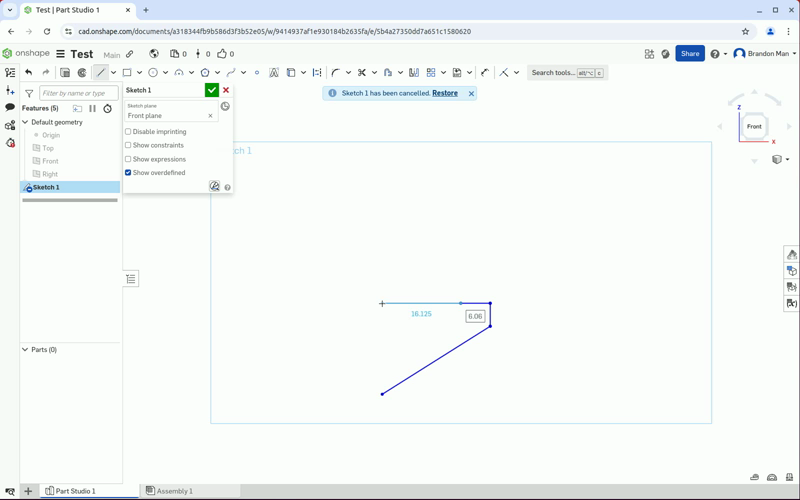
key_down(shift)
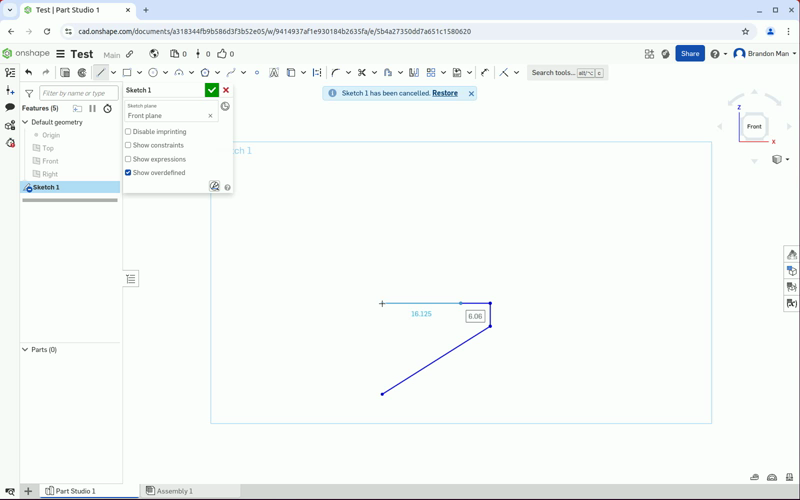
mouse_move(382, 394)
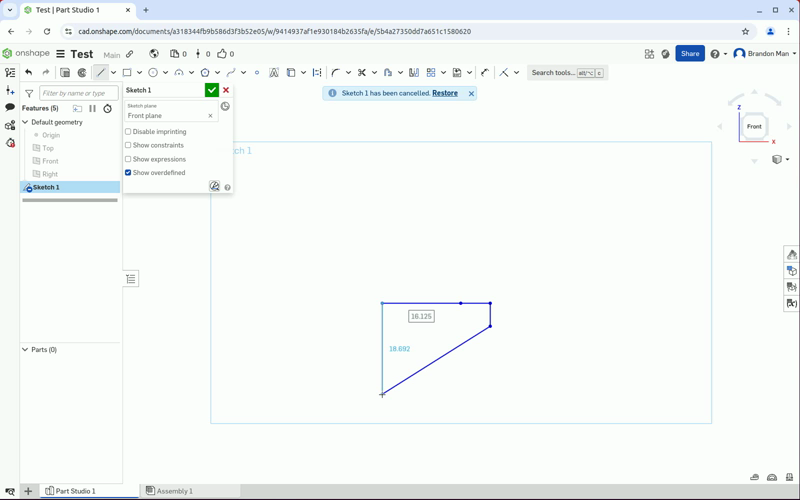
key_up(shift)
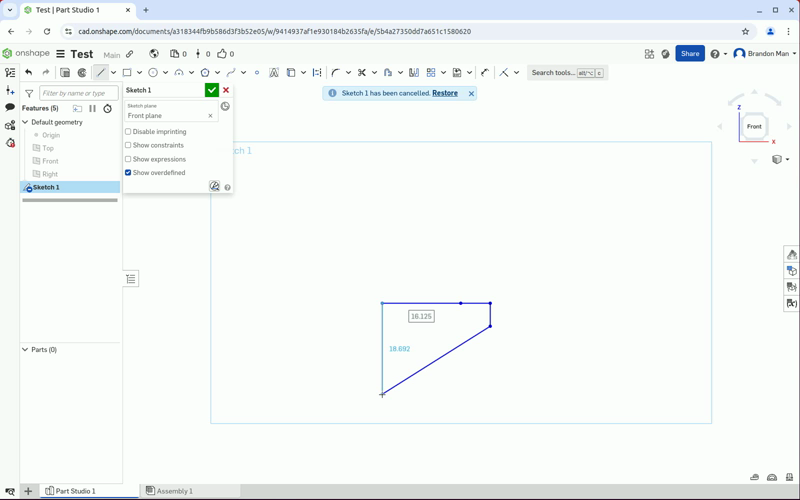
click(382, 394)
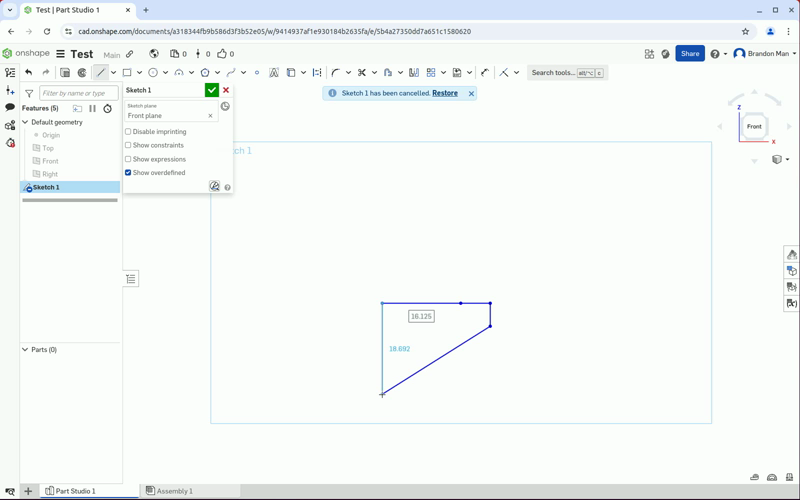
key(esc)
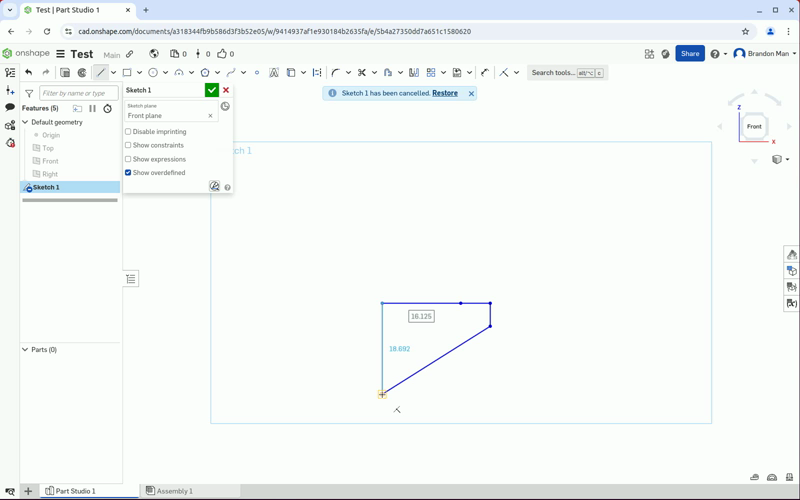
mouse_move(416, 360)
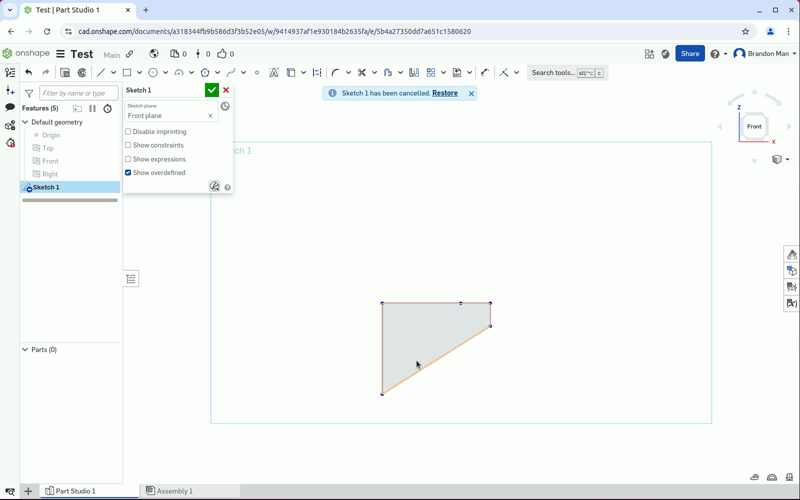
click(416, 360)
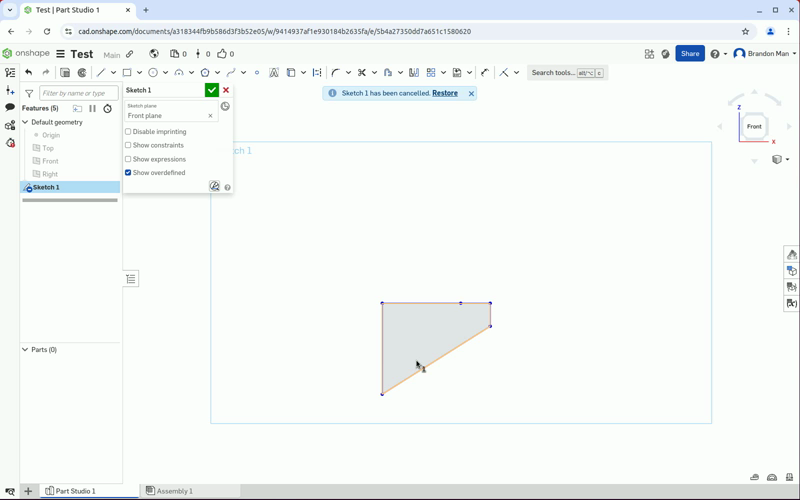
mouse_move(73, 352)
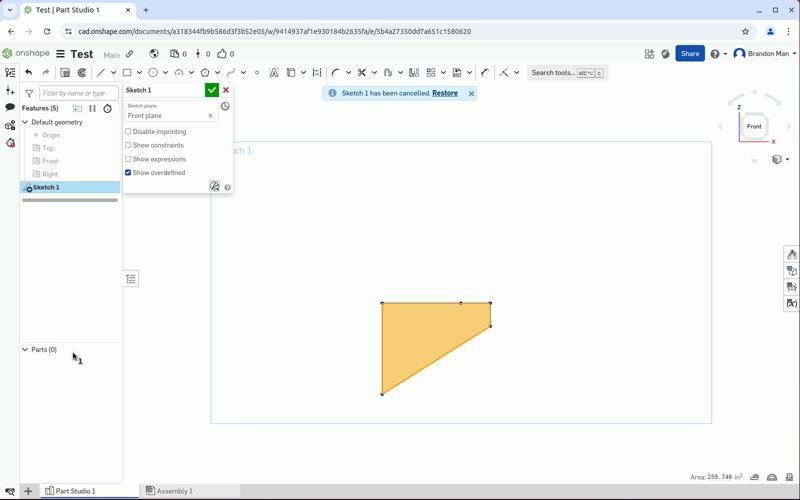
key(shift+y)
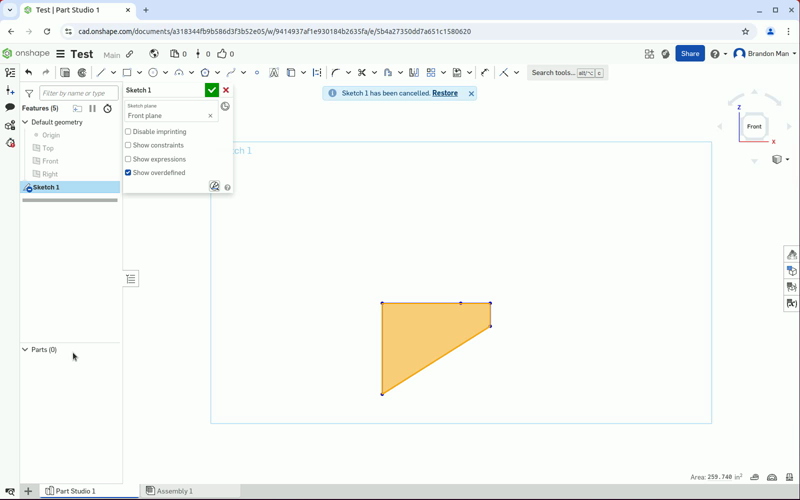
key(shift+e)
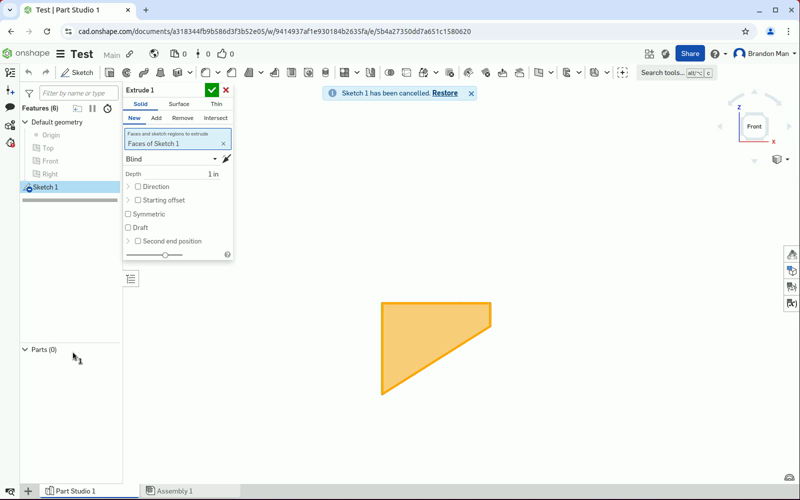
mouse_move(143, 106)
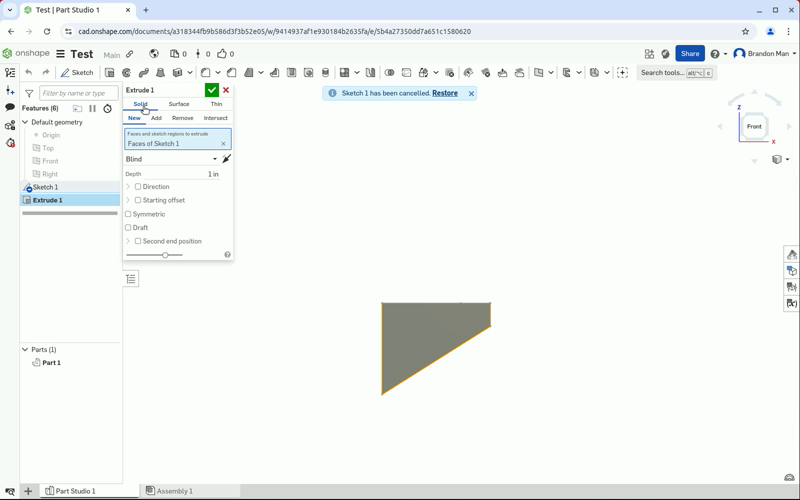
click(143, 106)
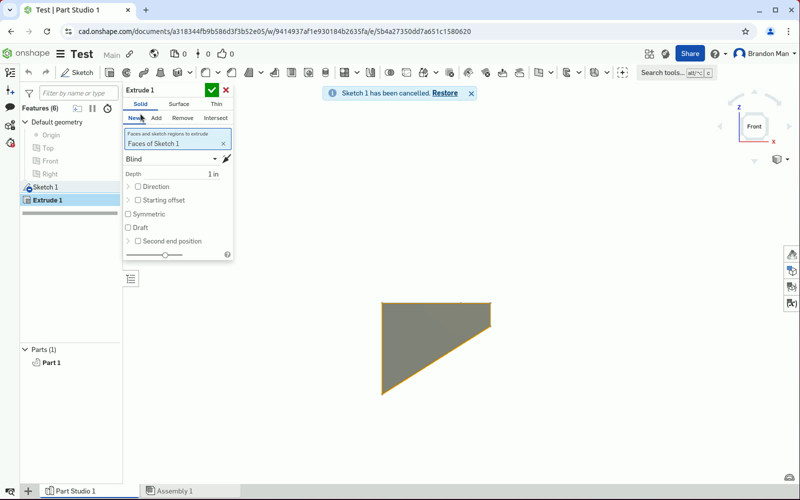
mouse_move(137, 120)
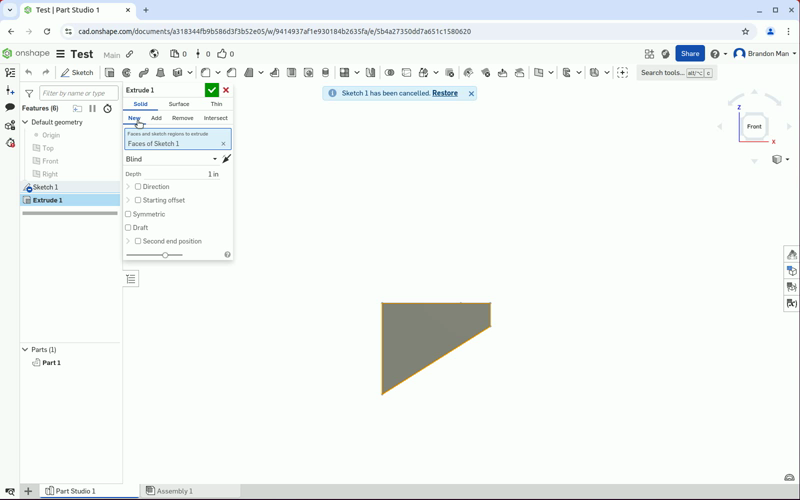
click(137, 120)
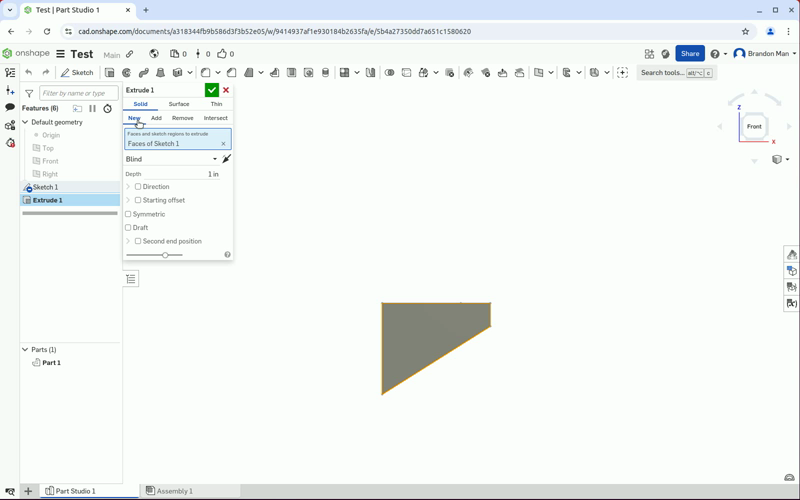
key(tab, 4)
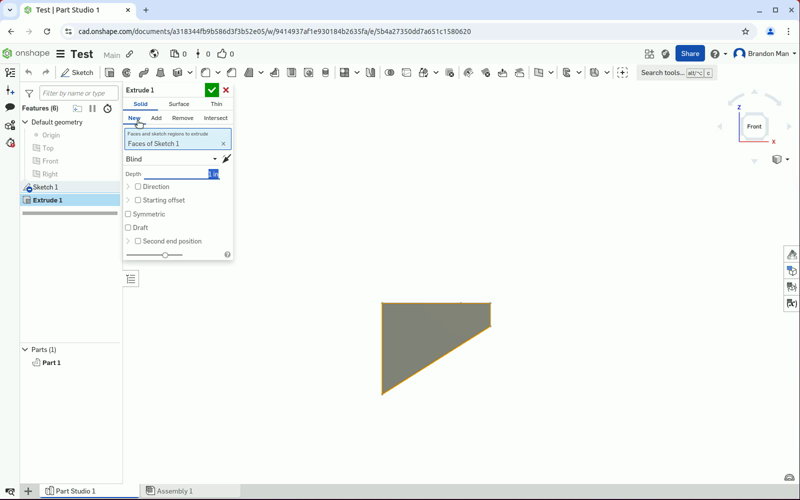
text(-1.204)
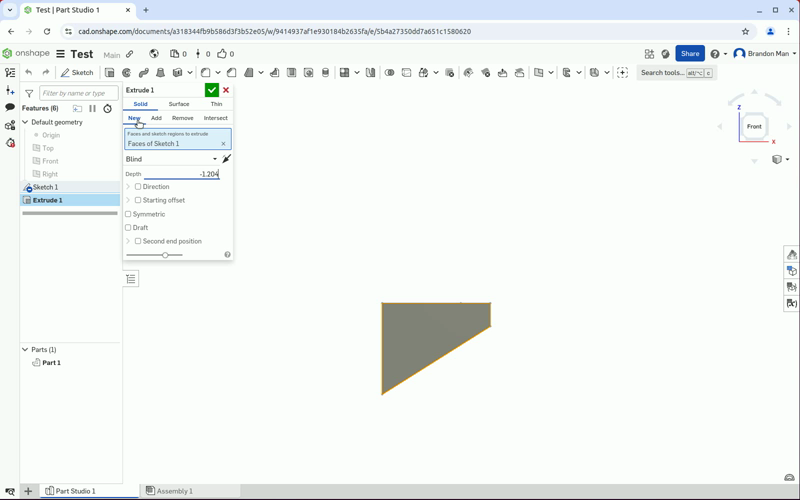
key(enter)
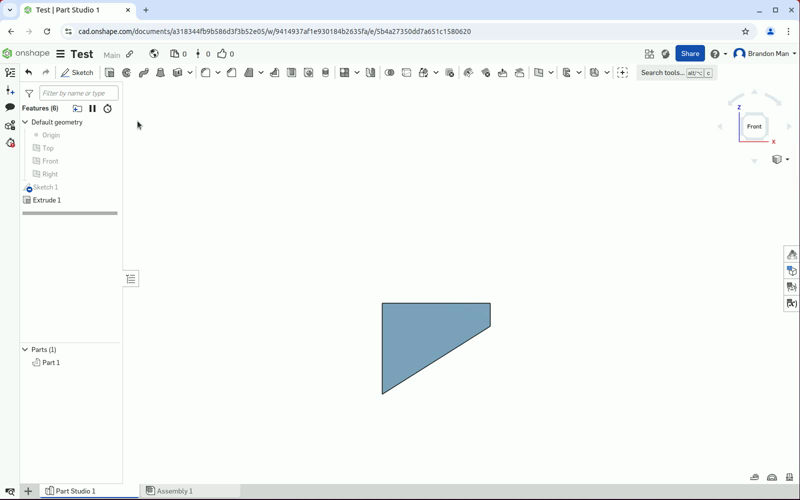
key(shift+h)
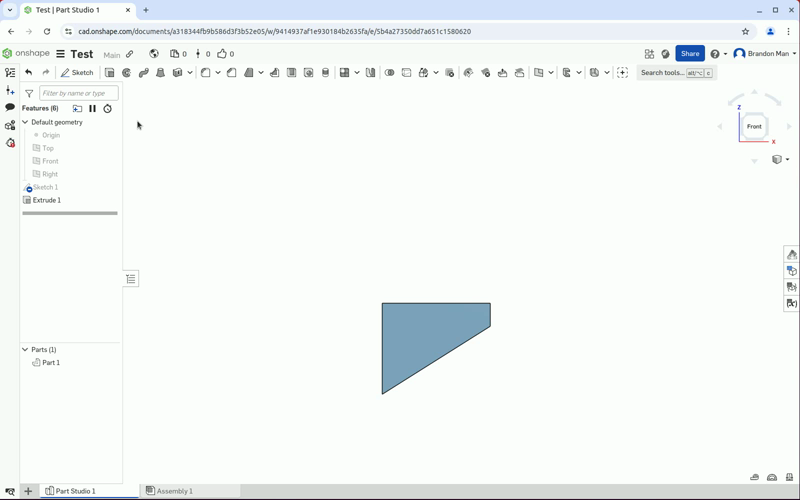
key(shift+h)
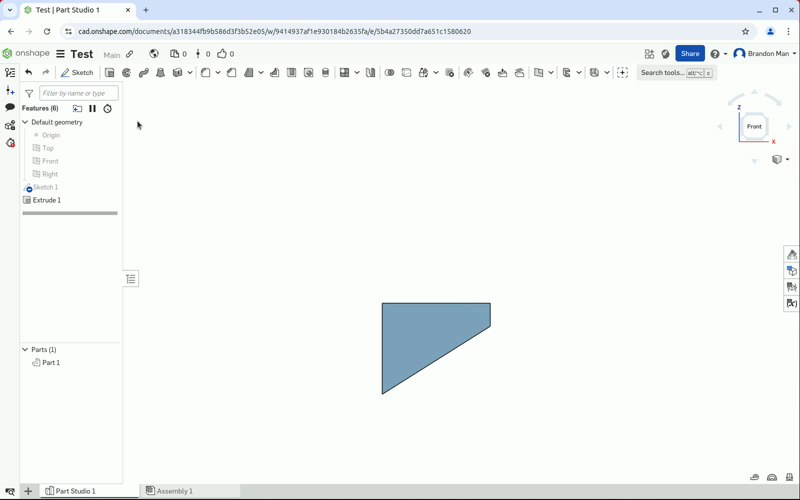
mouse_move(73, 189)
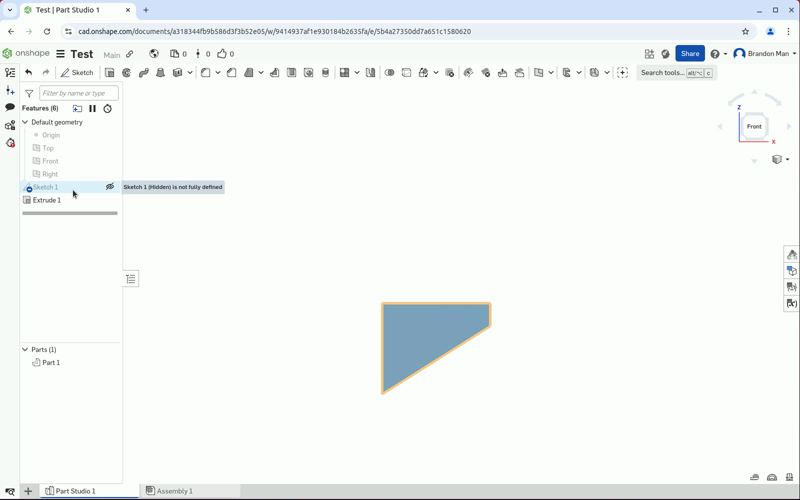
click(73, 189)
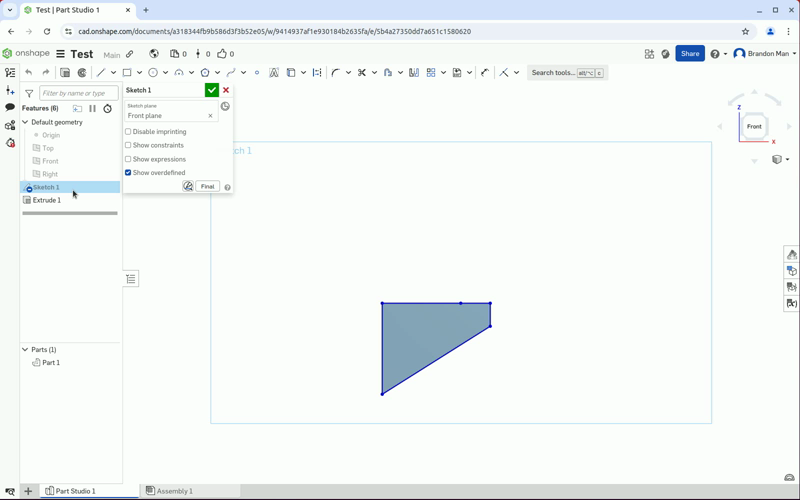
mouse_move(229, 92)
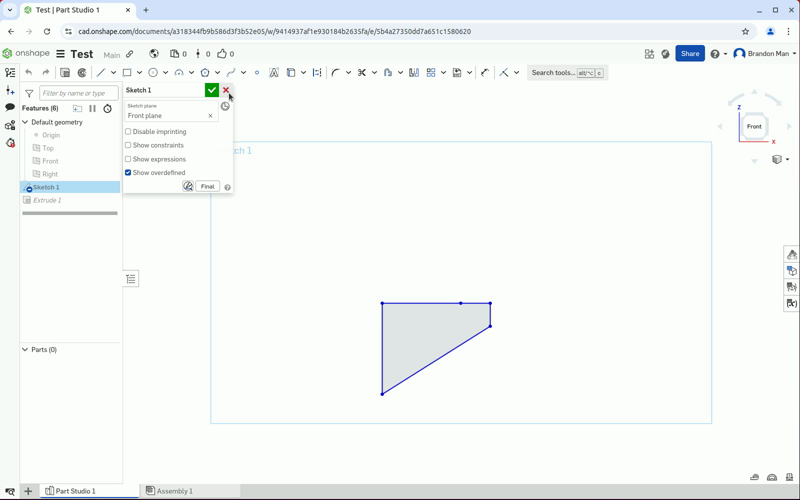
click(229, 92)
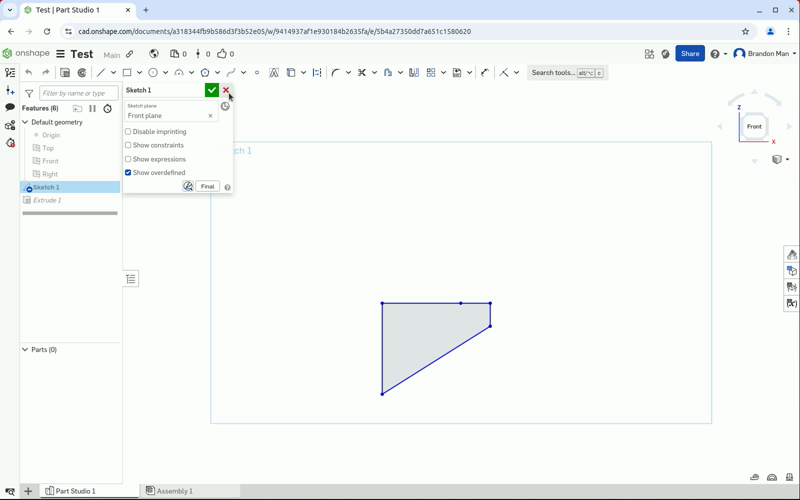
key(shift+s)
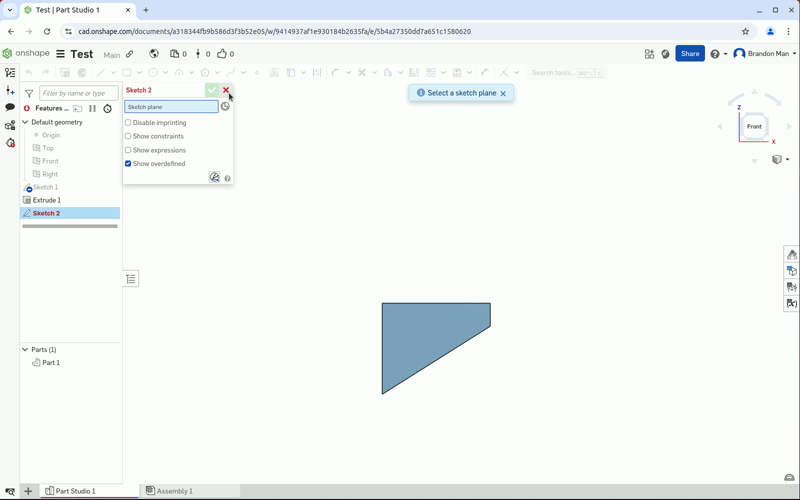
mouse_move(73, 163)
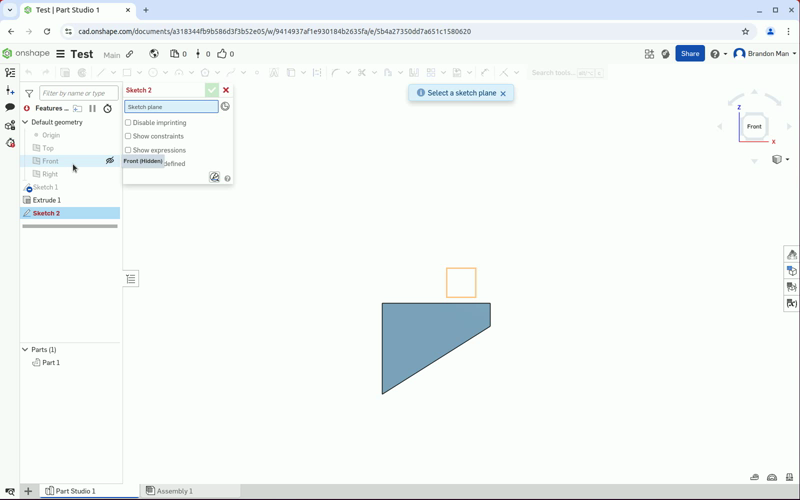
click(73, 163)
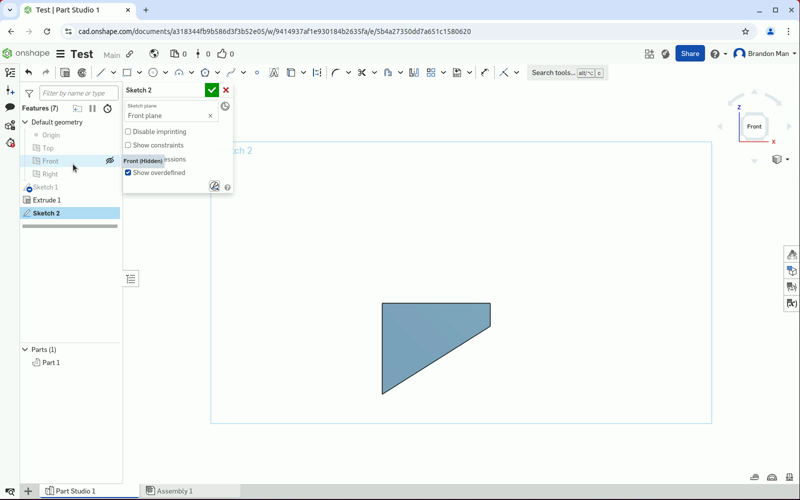
mouse_move(73, 352)
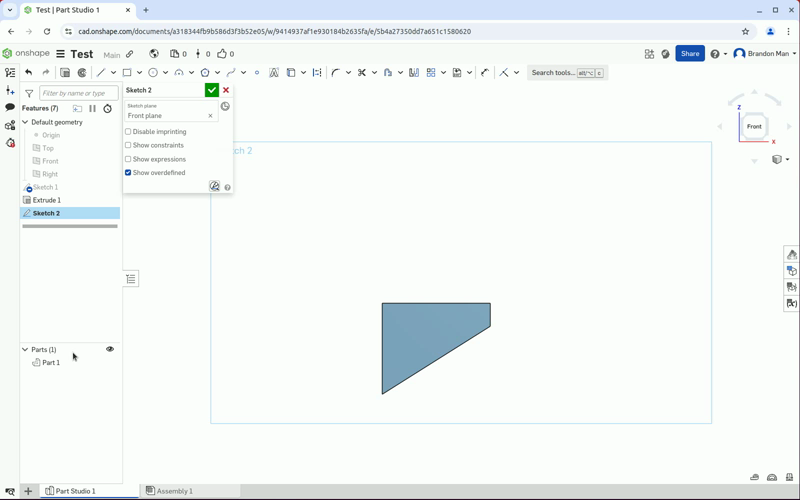
key(y)
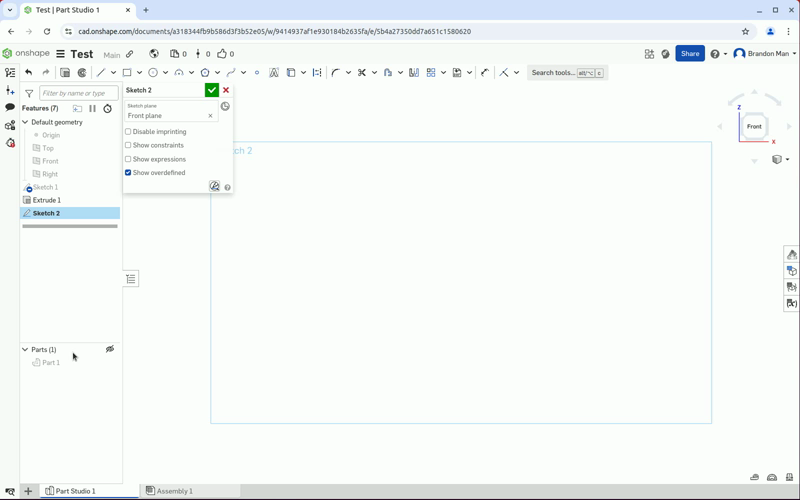
key(l)
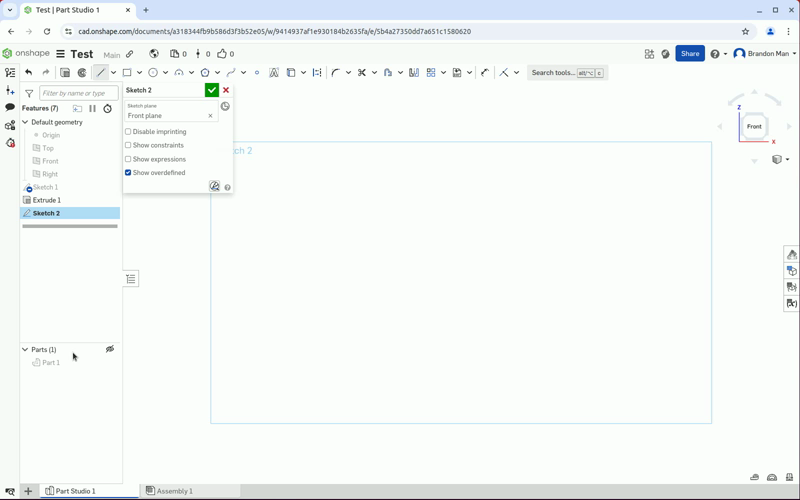
key_down(shift)
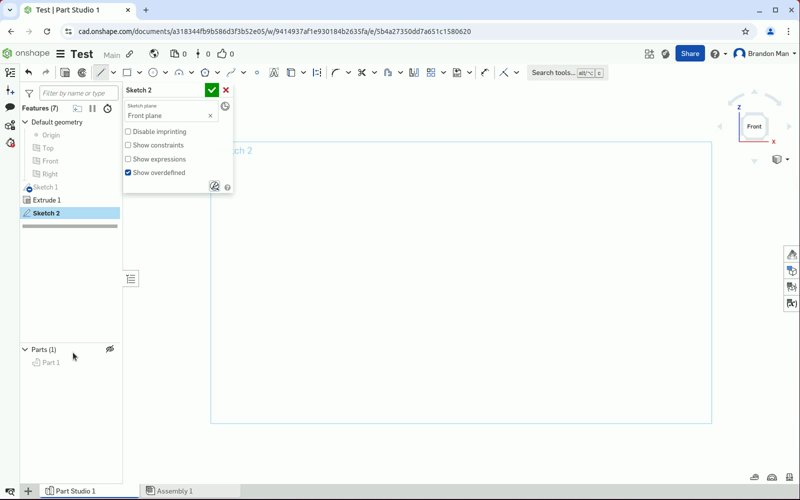
mouse_move(446, 301)
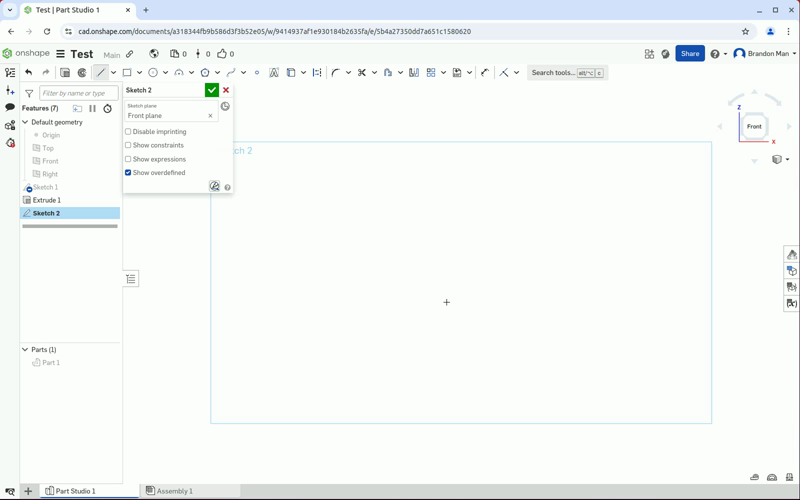
click(446, 301)
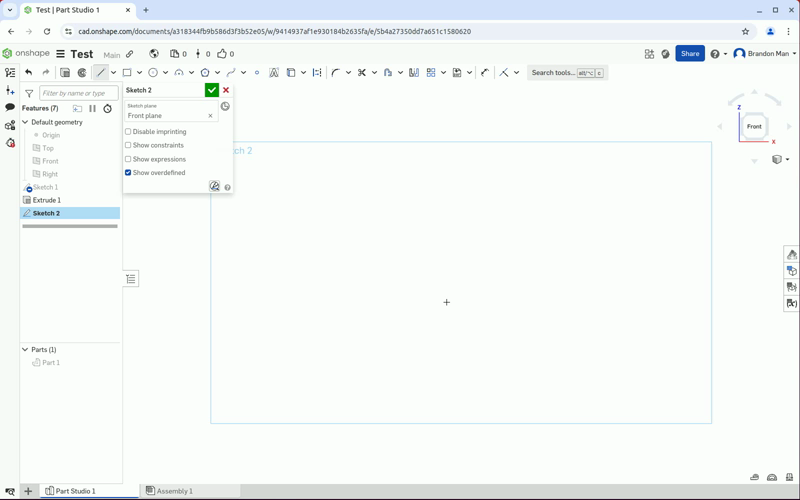
key_up(shift)
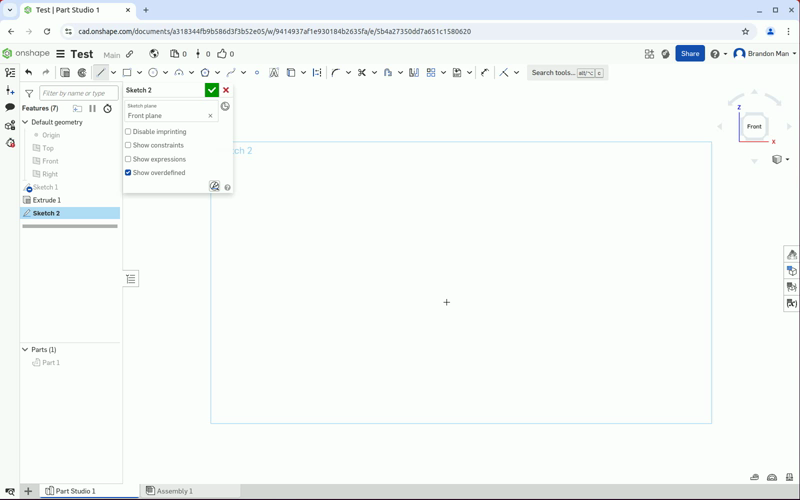
key_down(shift)
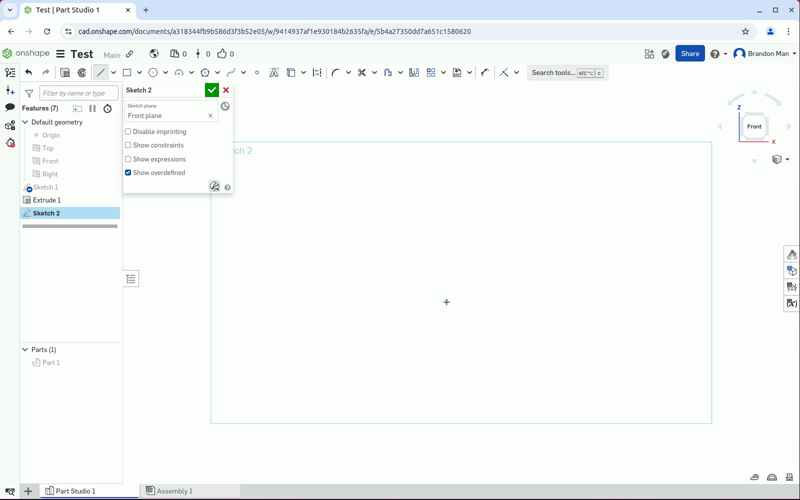
mouse_move(476, 301)
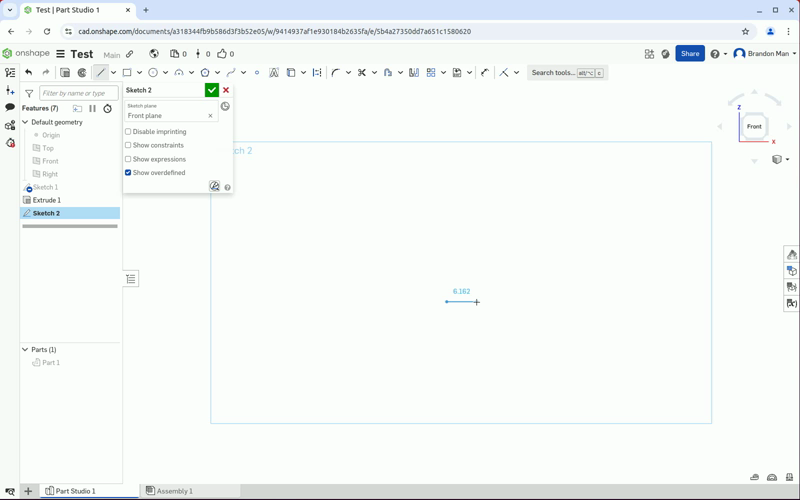
mouse_move(457, 301)
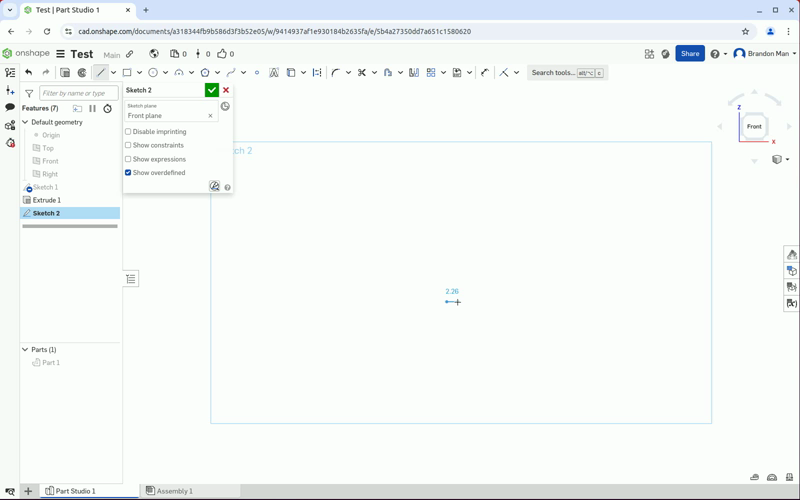
click(457, 301)
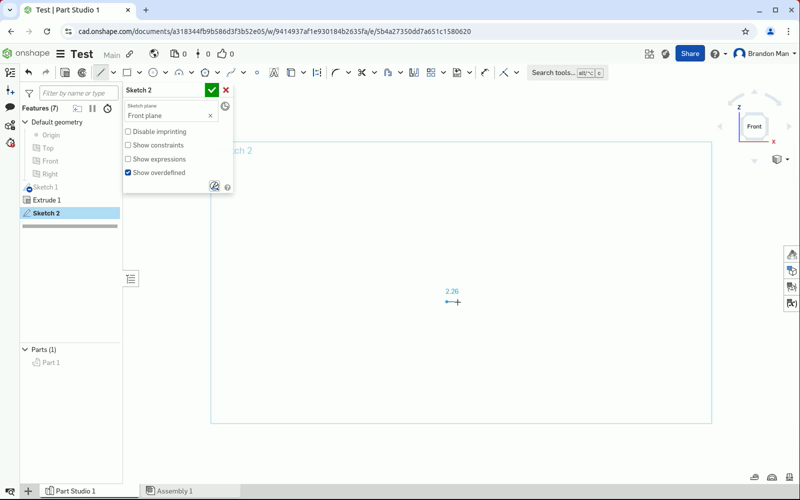
key_up(shift)
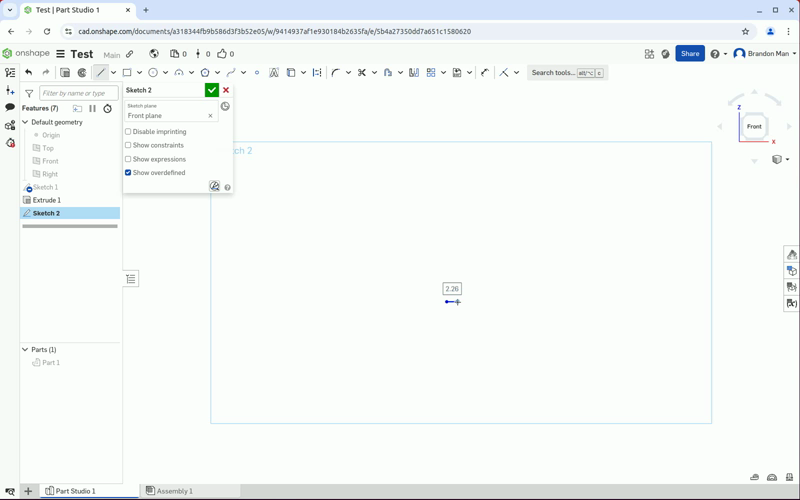
key_down(shift)
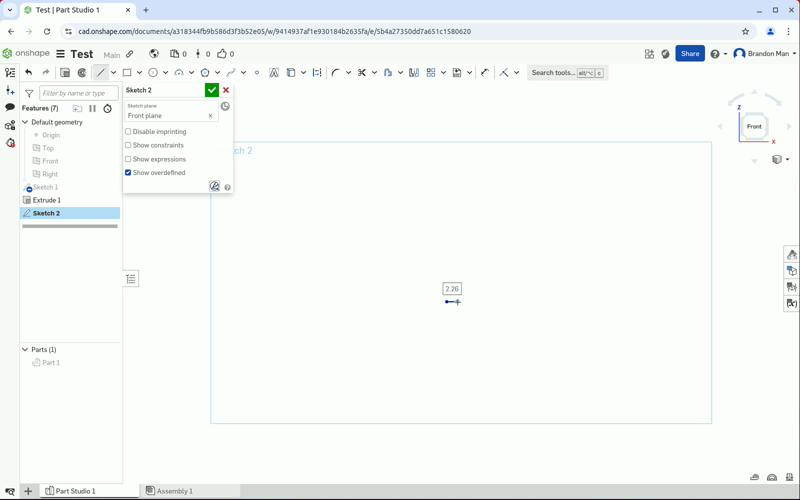
mouse_move(487, 301)
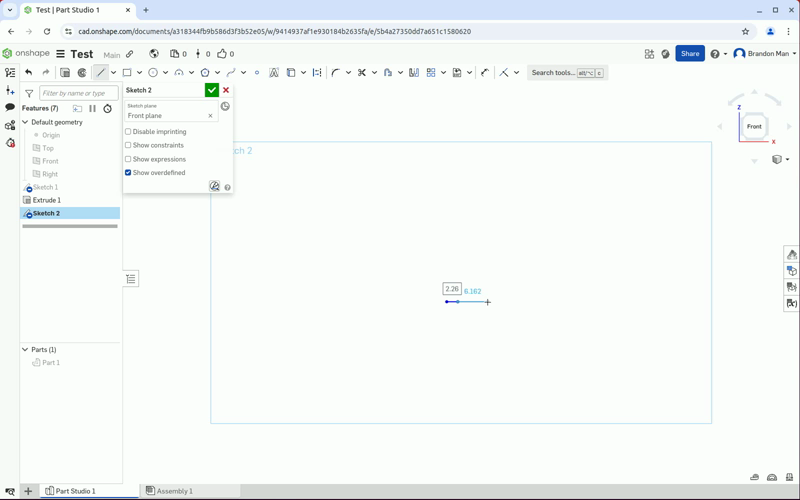
mouse_move(457, 284)
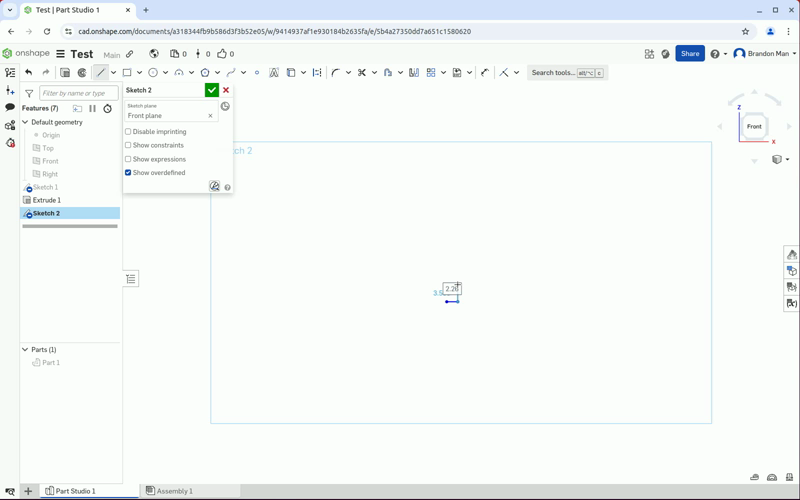
click(457, 284)
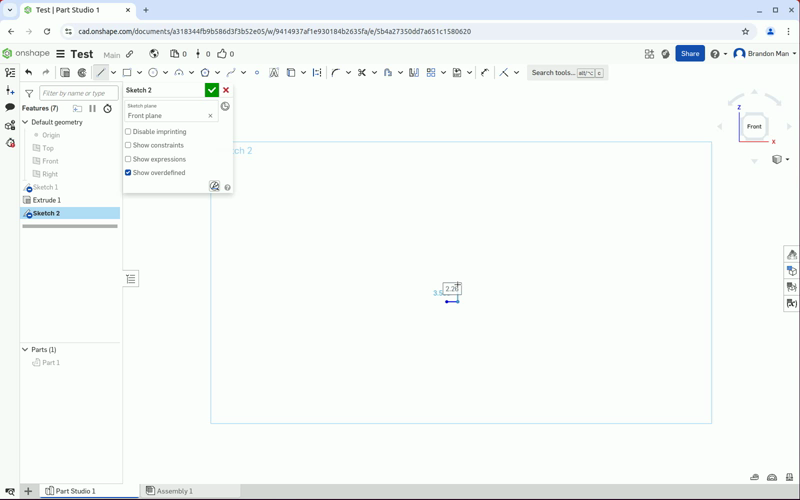
key_up(shift)
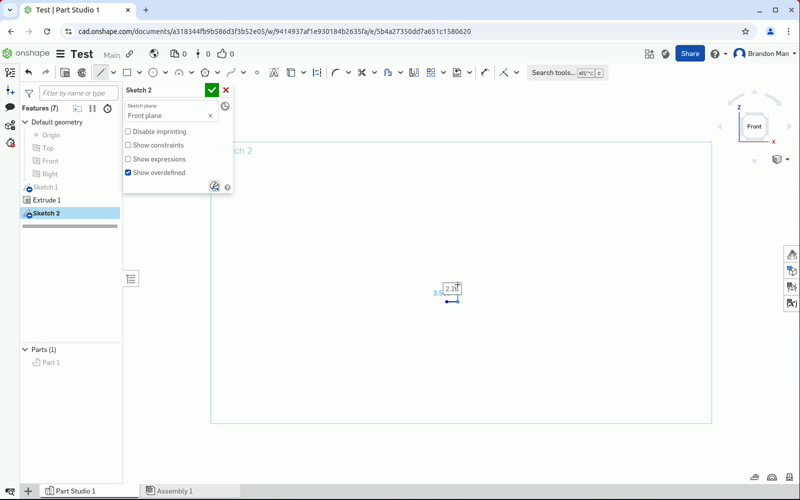
key_down(shift)
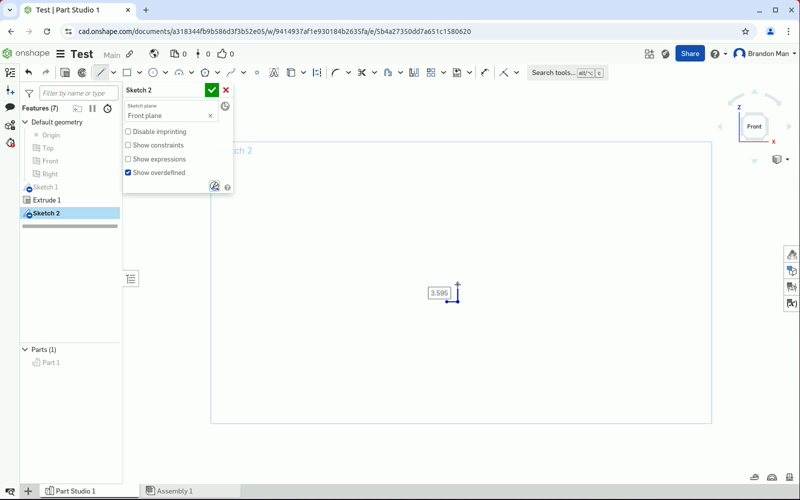
mouse_move(487, 284)
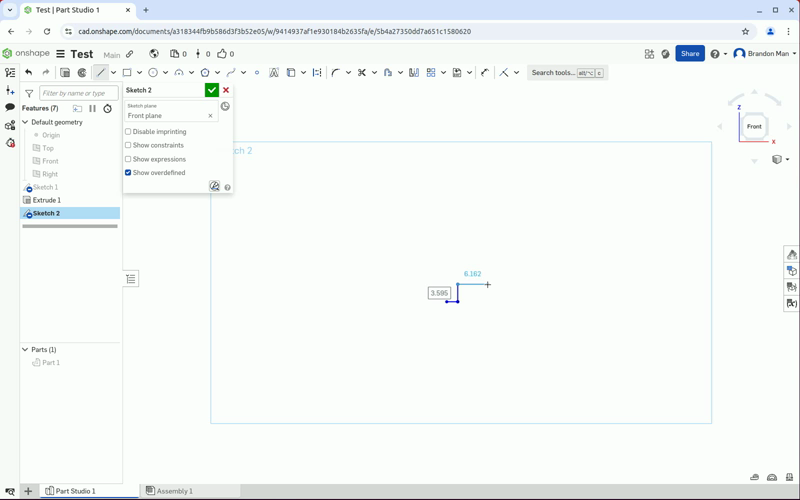
mouse_move(446, 284)
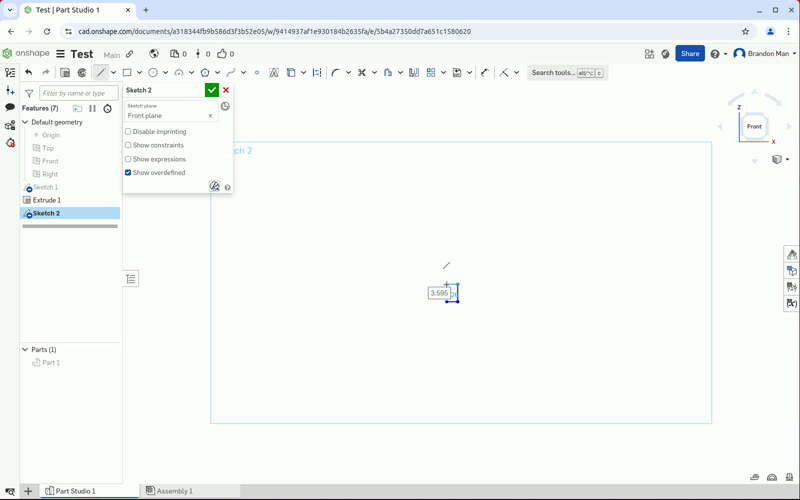
click(446, 284)
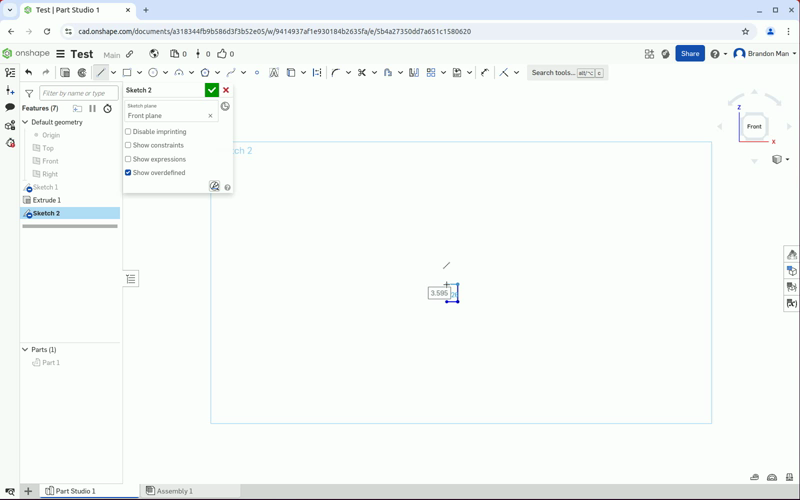
key_up(shift)
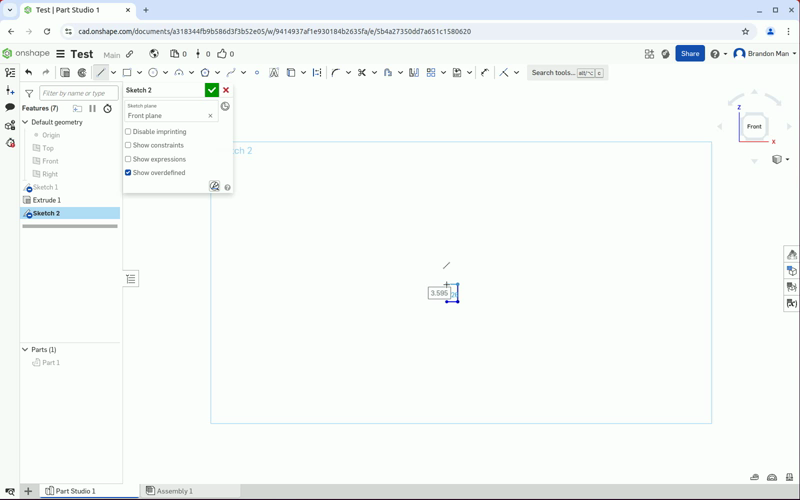
mouse_move(476, 284)
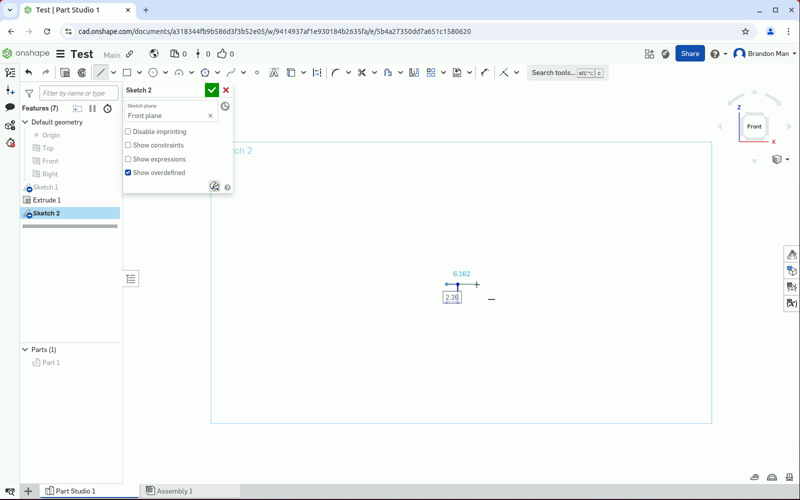
key_down(shift)
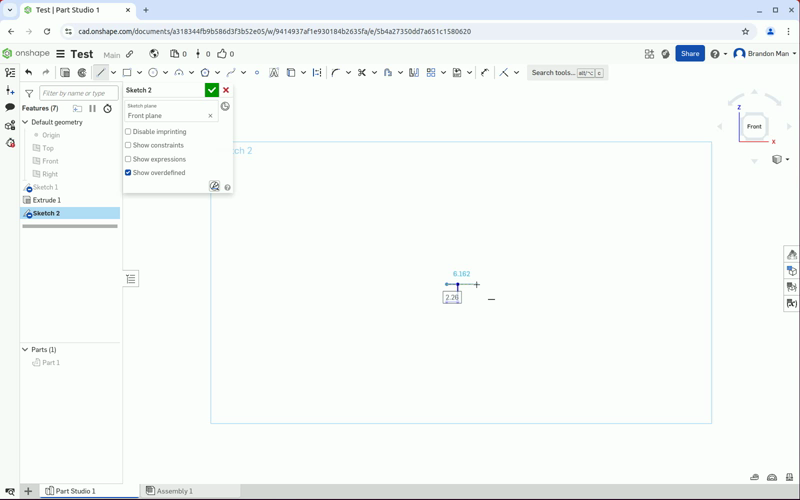
mouse_move(446, 301)
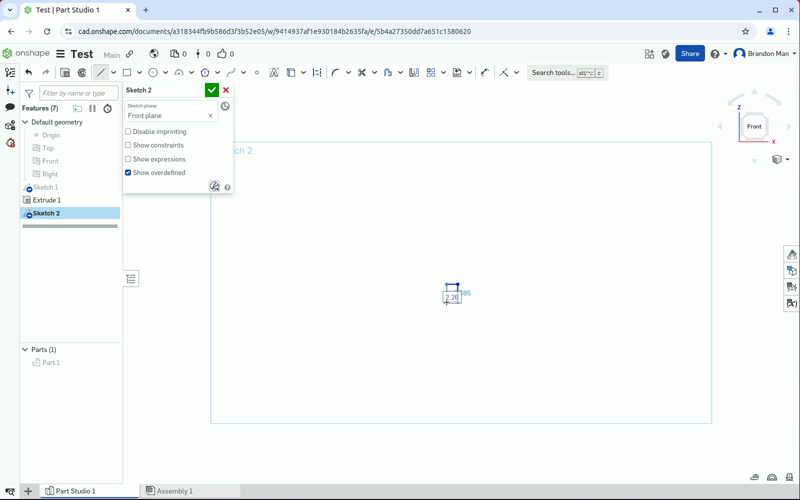
key_up(shift)
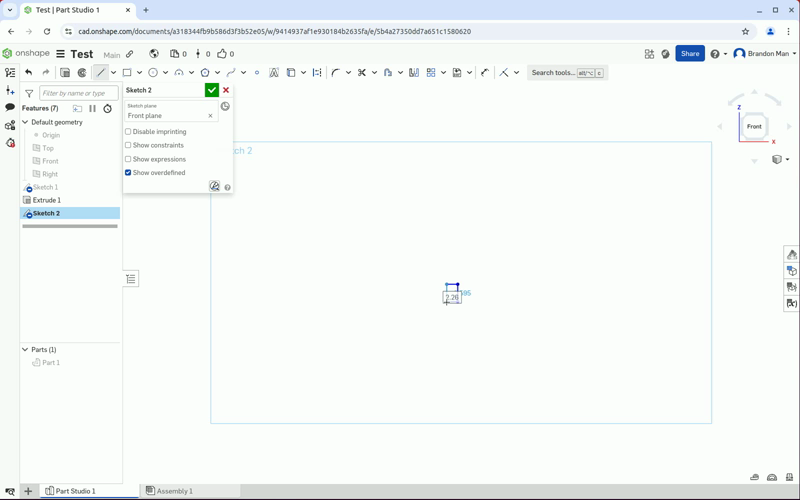
click(446, 301)
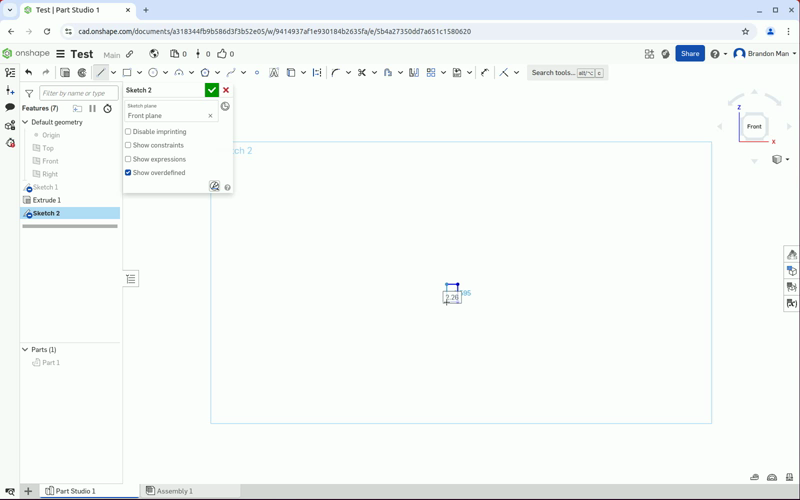
key(esc)
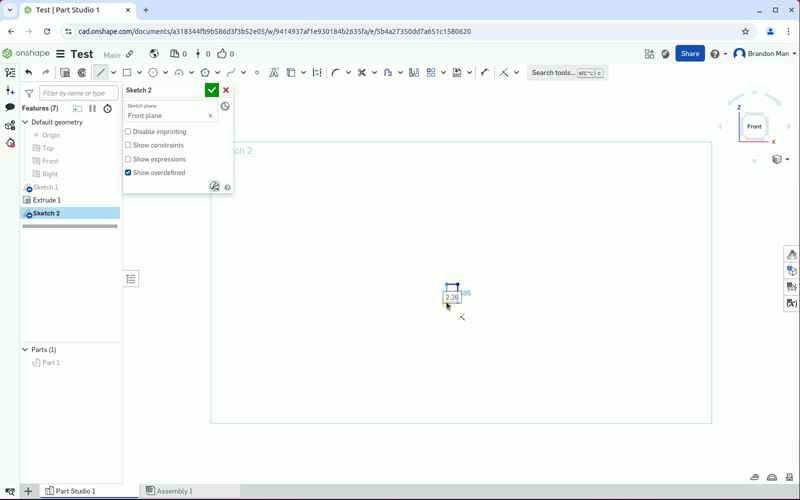
mouse_move(449, 301)
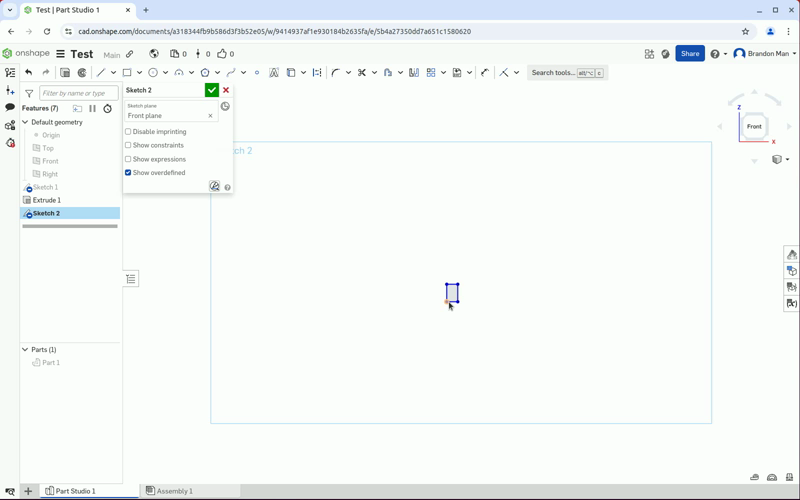
scroll(6)
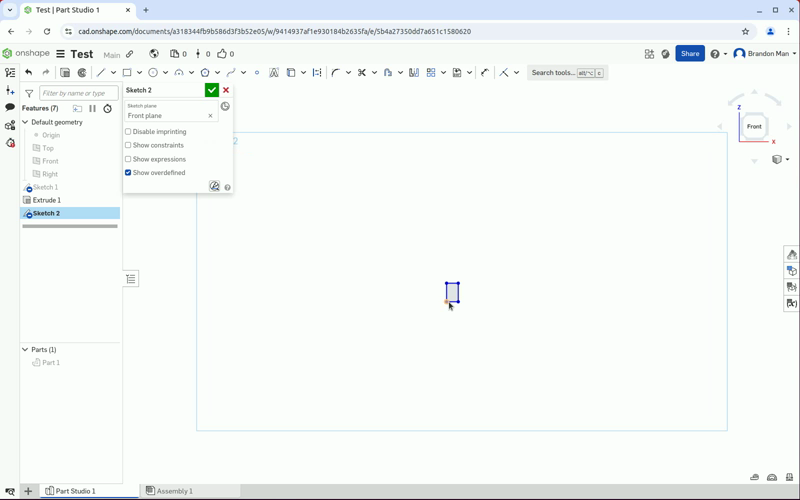
scroll(6)
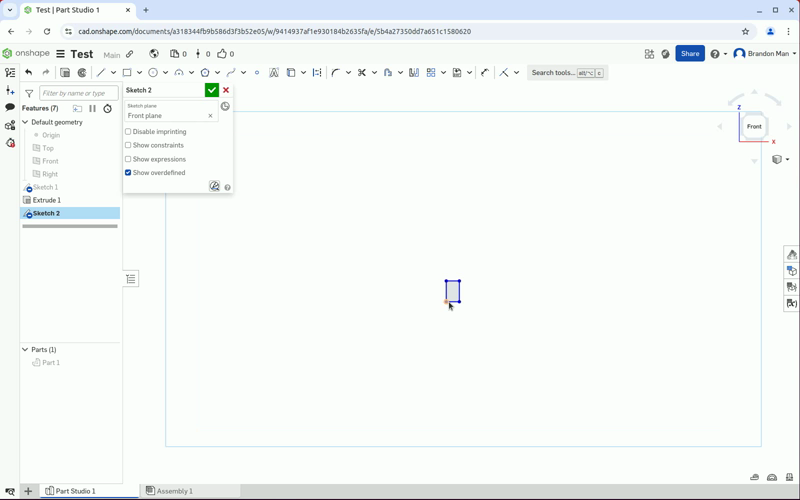
scroll(6)
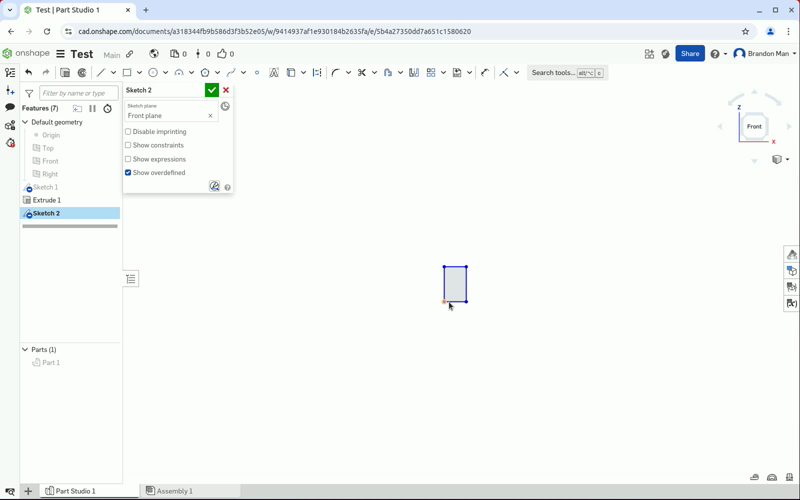
scroll(6)
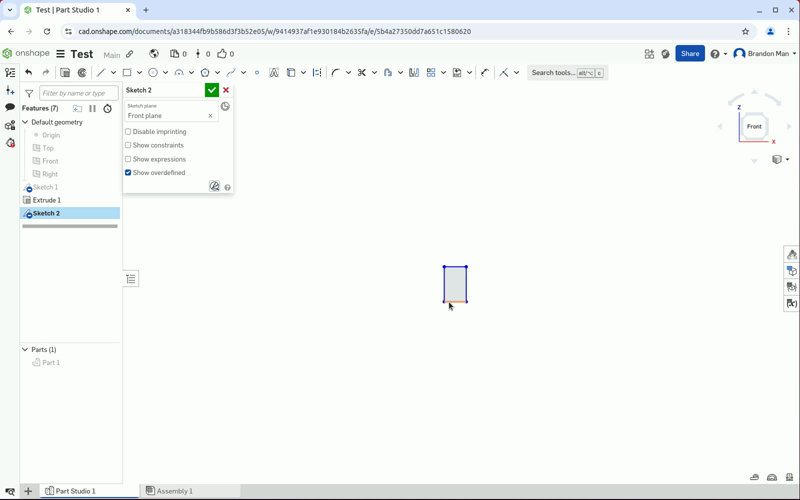
scroll(6)
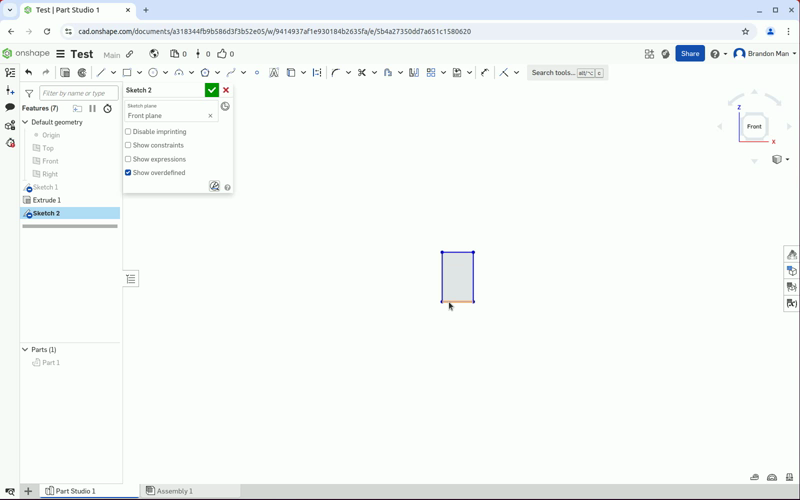
scroll(6)
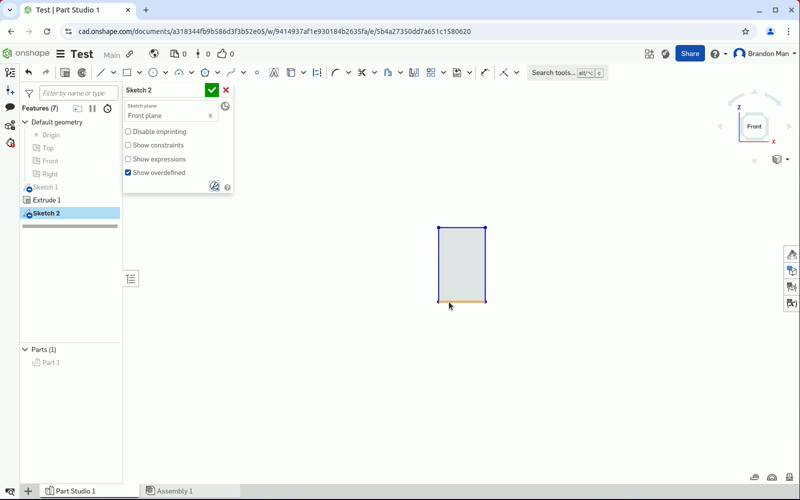
scroll(6)
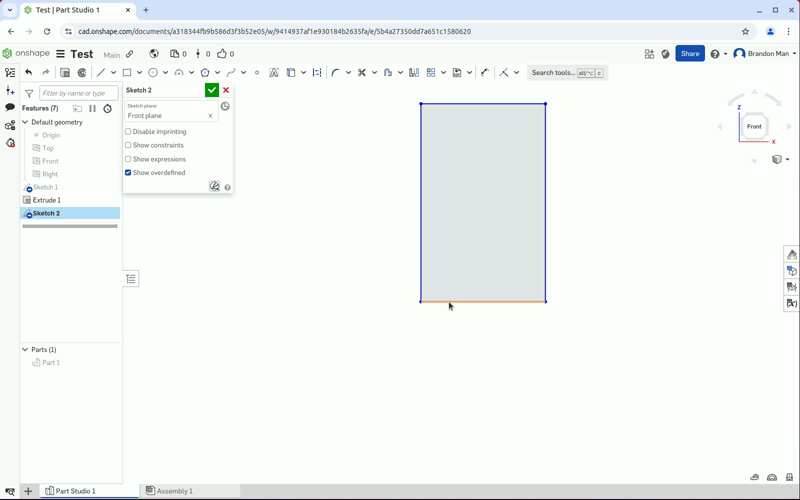
click(449, 301)
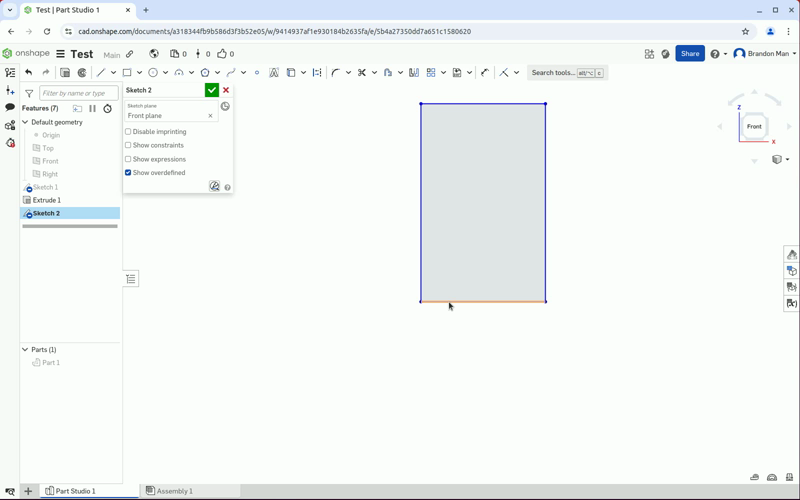
scroll(-6)
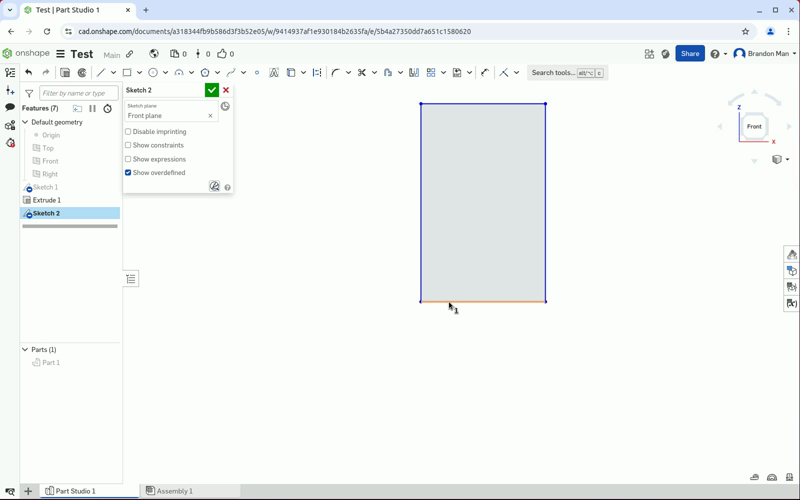
scroll(-6)
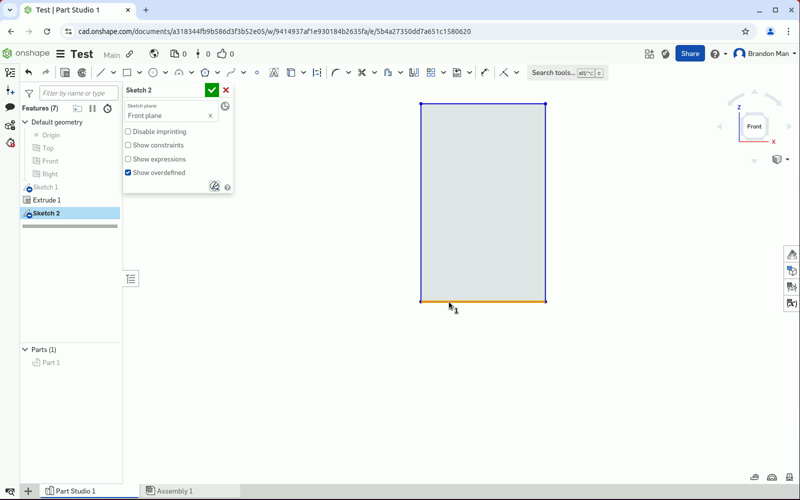
scroll(-6)
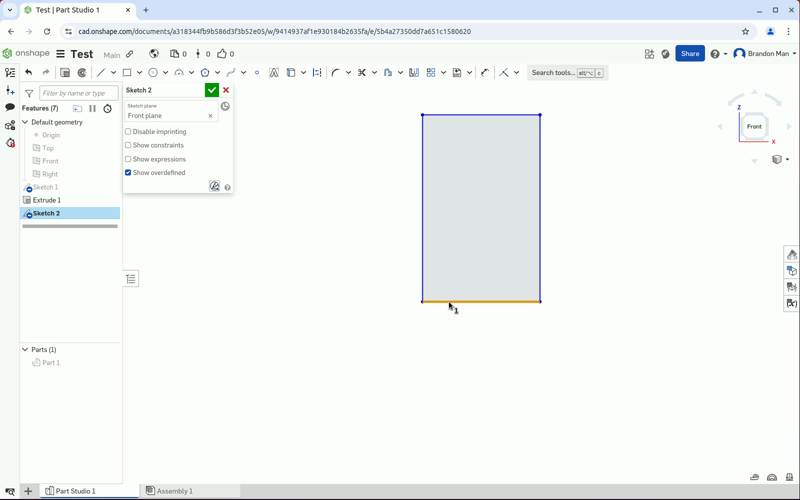
scroll(-6)
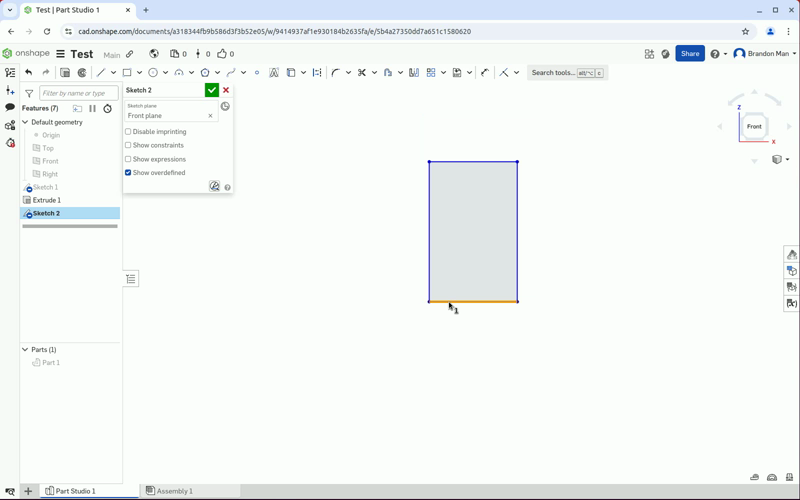
scroll(-6)
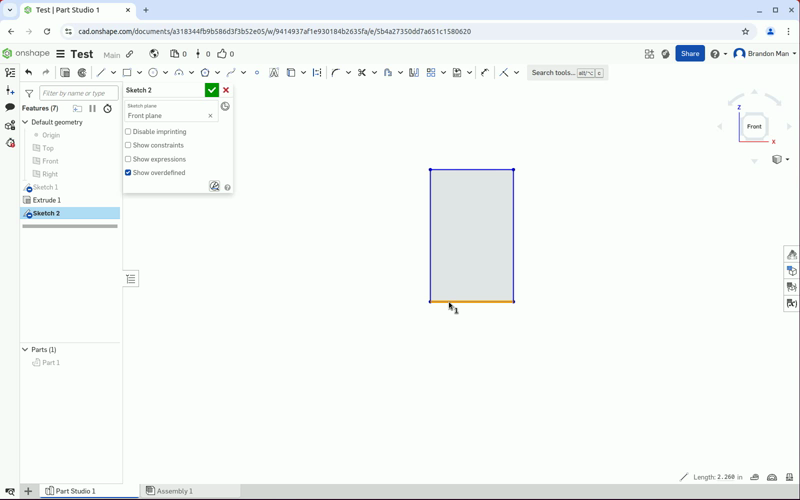
scroll(-6)
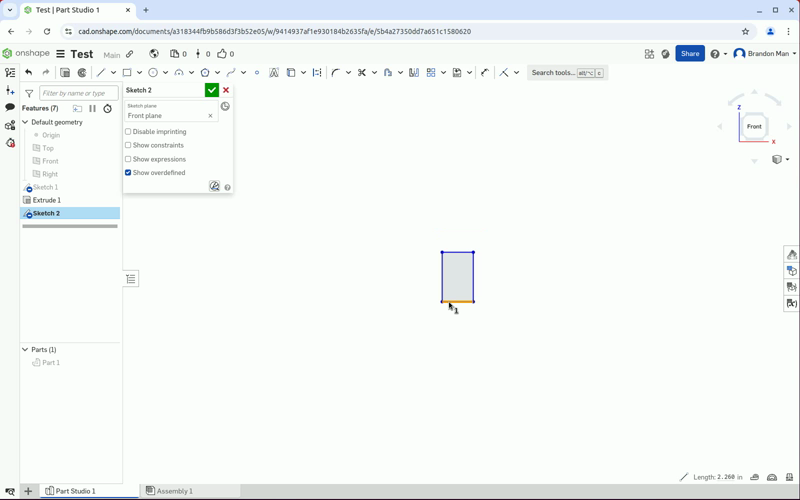
scroll(-6)
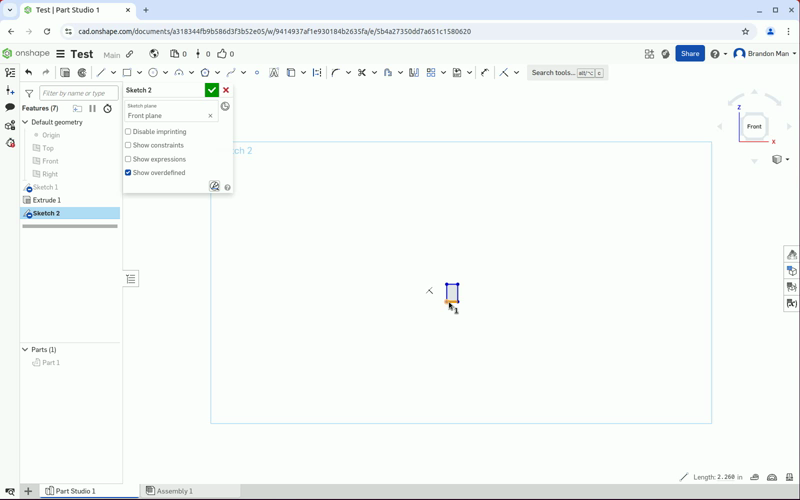
mouse_move(73, 352)
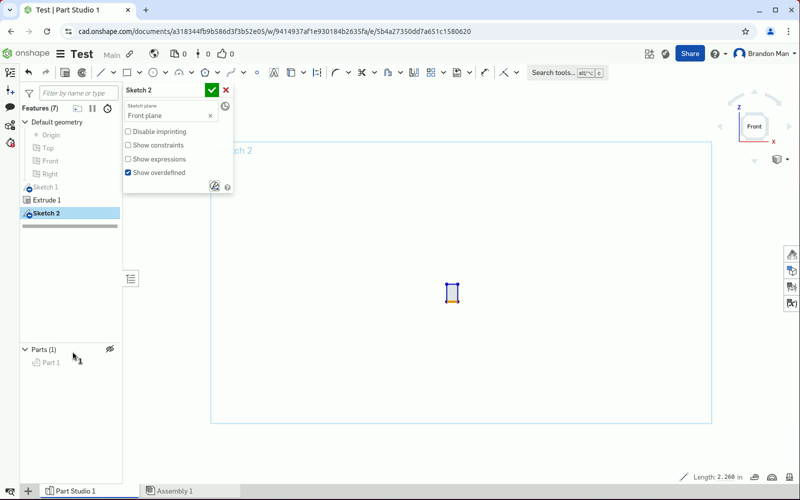
key(shift+y)
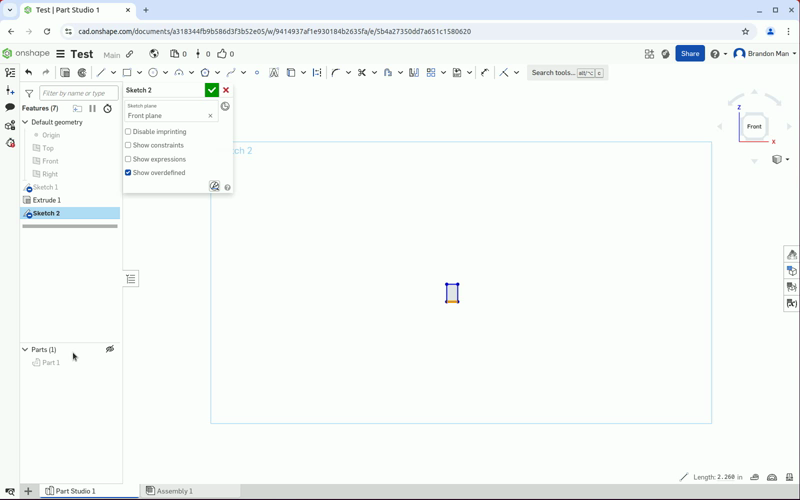
key(shift+e)
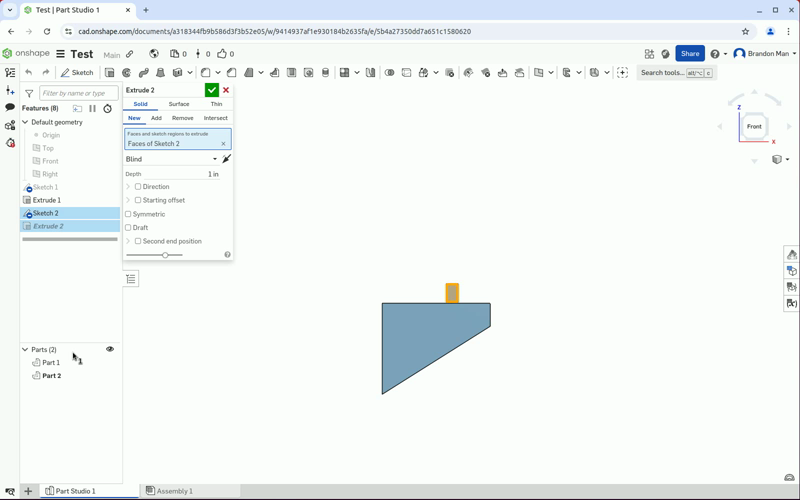
mouse_move(143, 106)
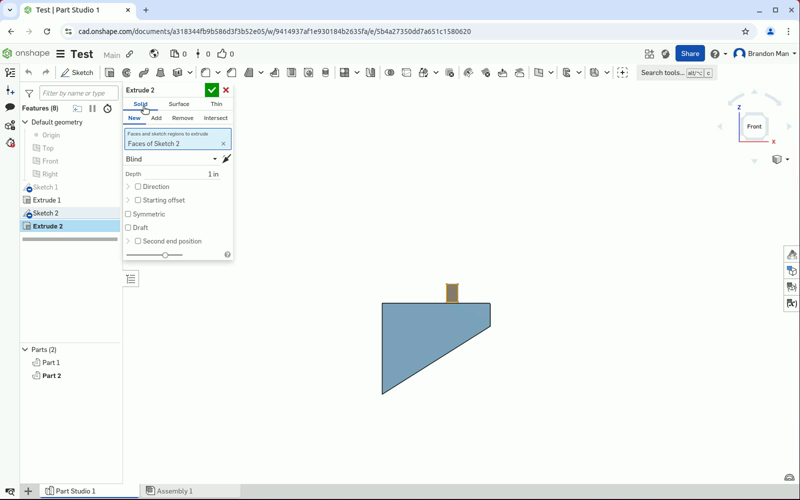
click(143, 106)
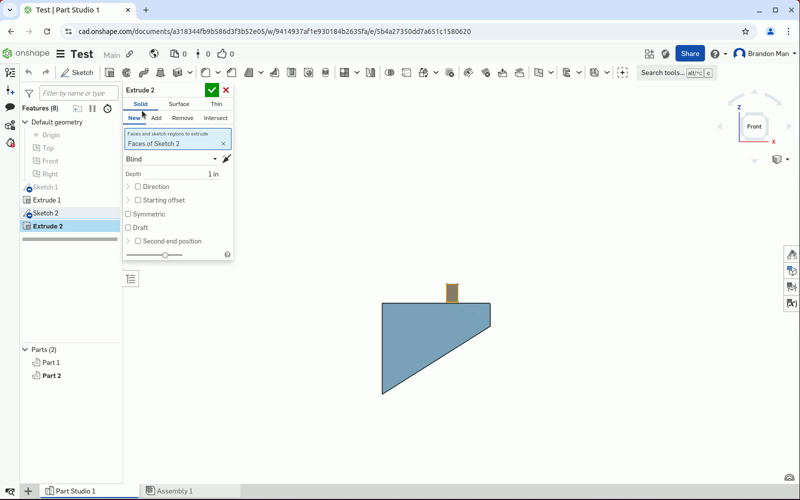
mouse_move(137, 120)
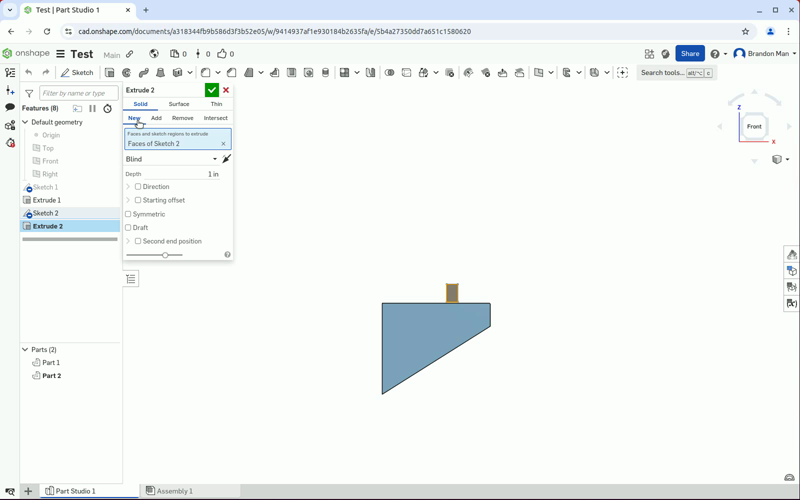
click(137, 120)
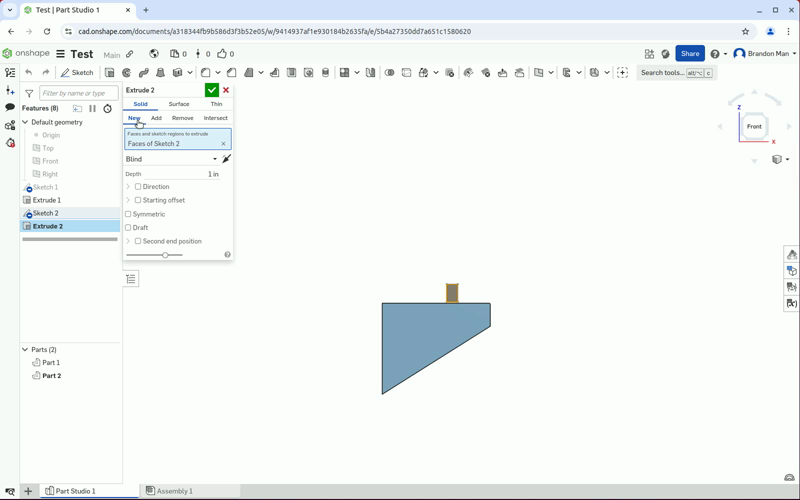
key(tab, 4)
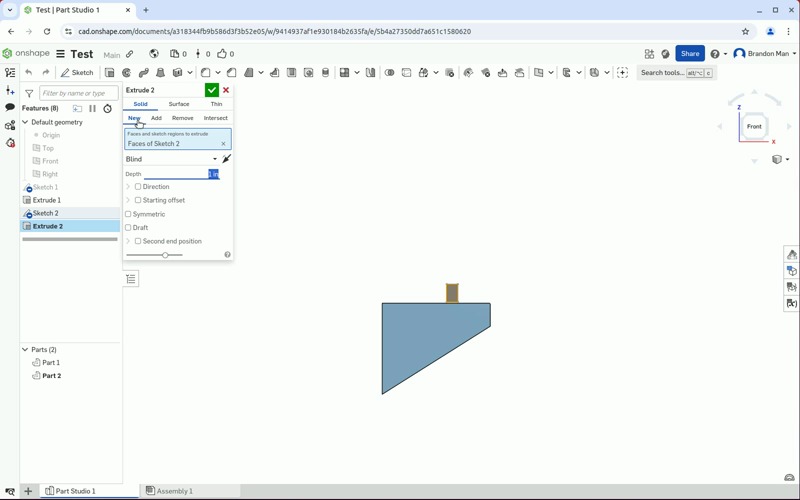
text(-1.204)
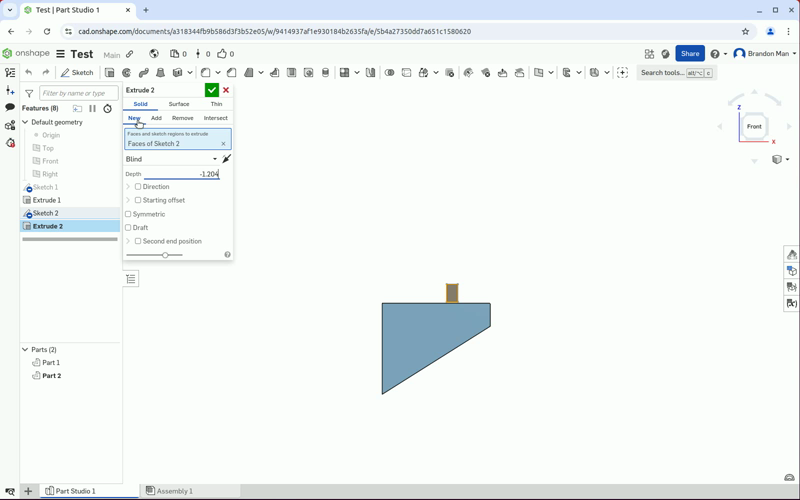
key(enter)
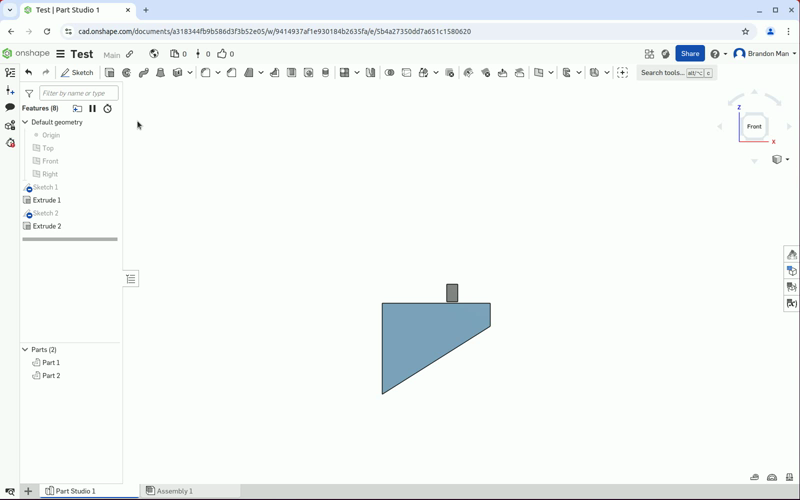
key(shift+h)
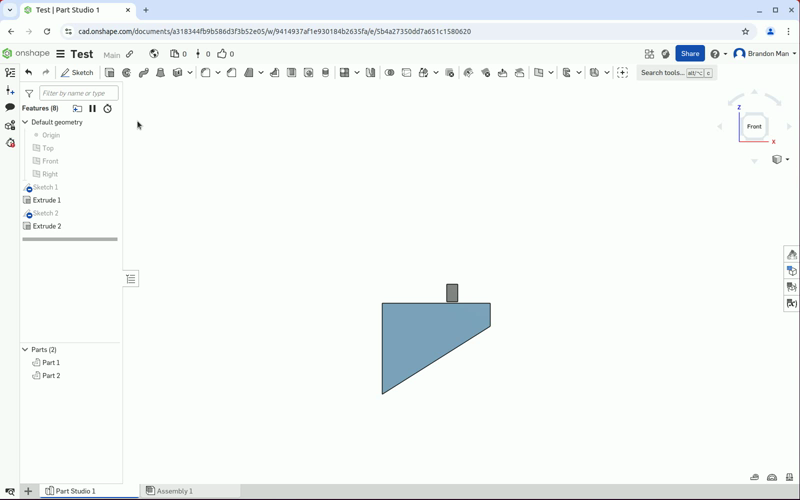
key(shift+h)
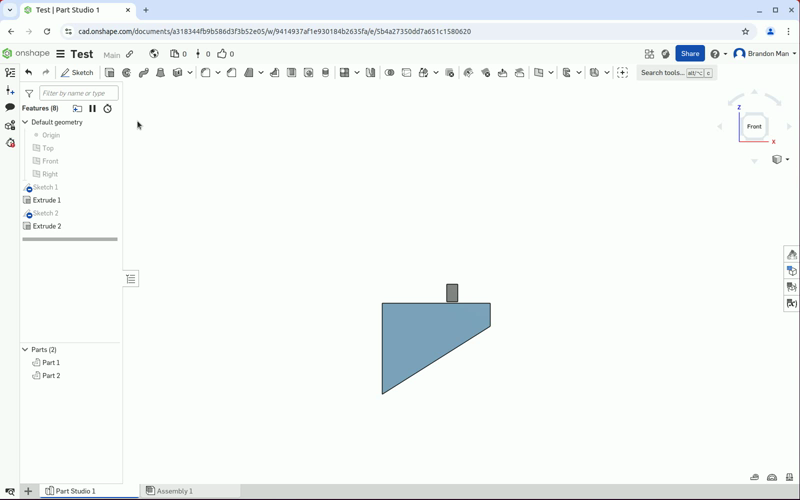
key(shift+7)
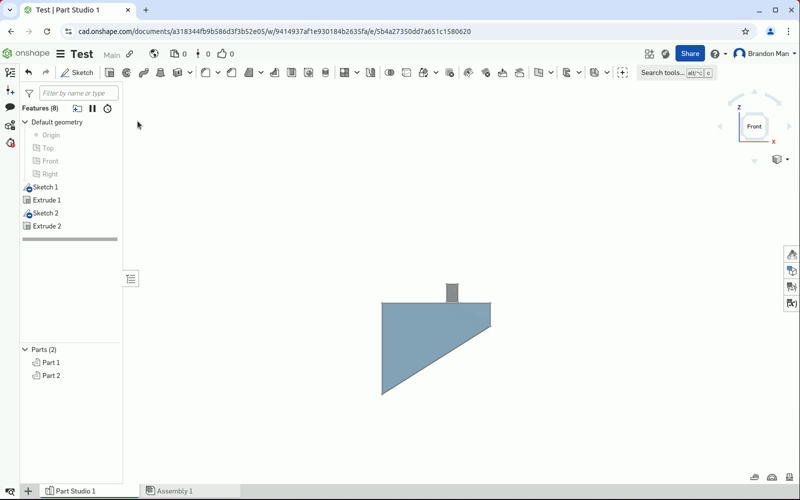
key(left, 2)
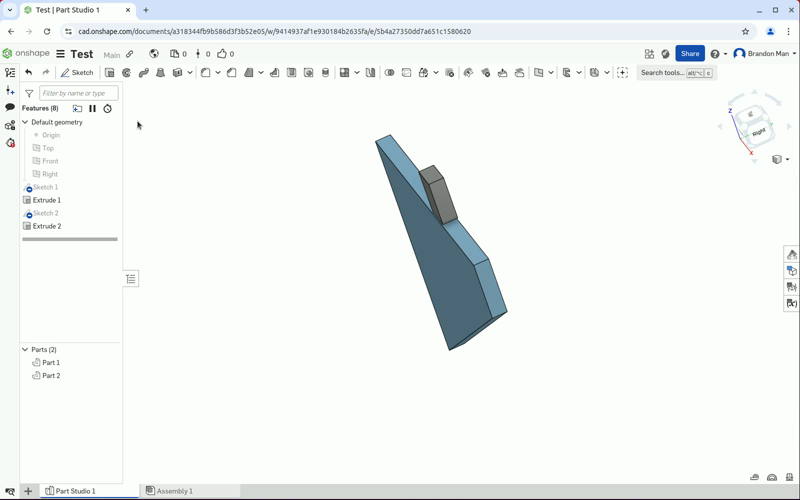
key(down, 2)
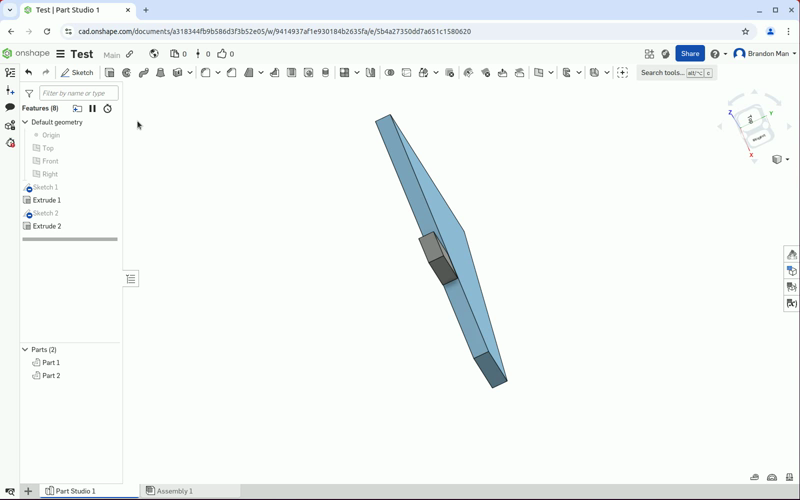
key(up, 2)
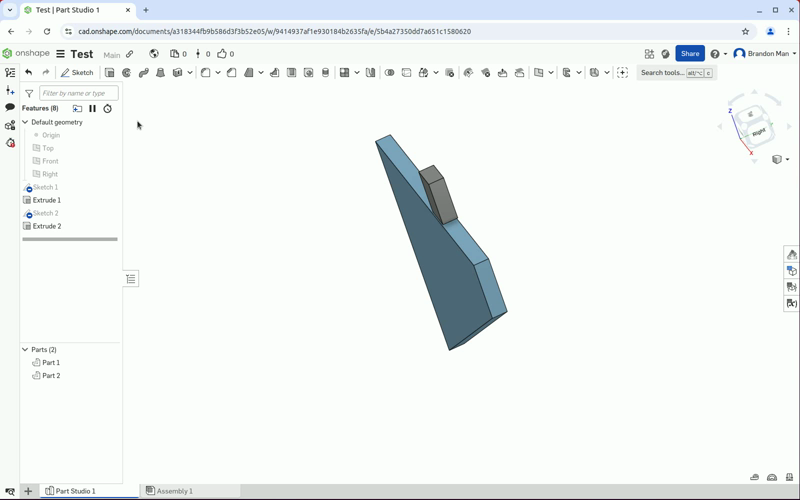
key(right, 2)
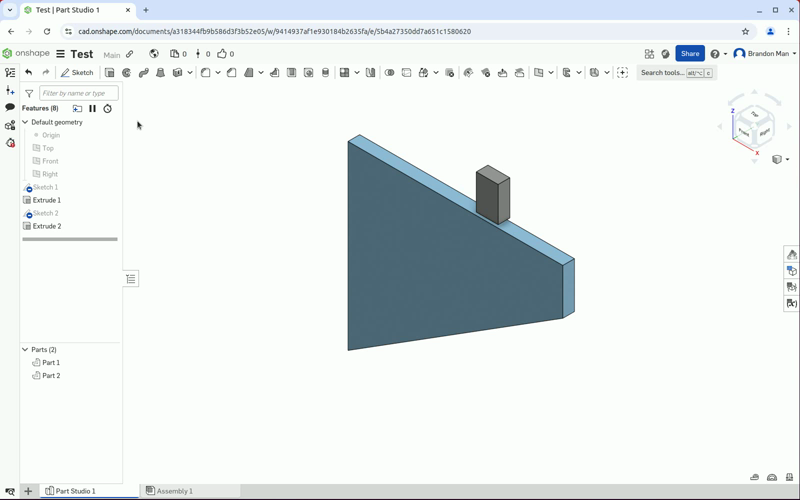
mouse_move(73, 189)
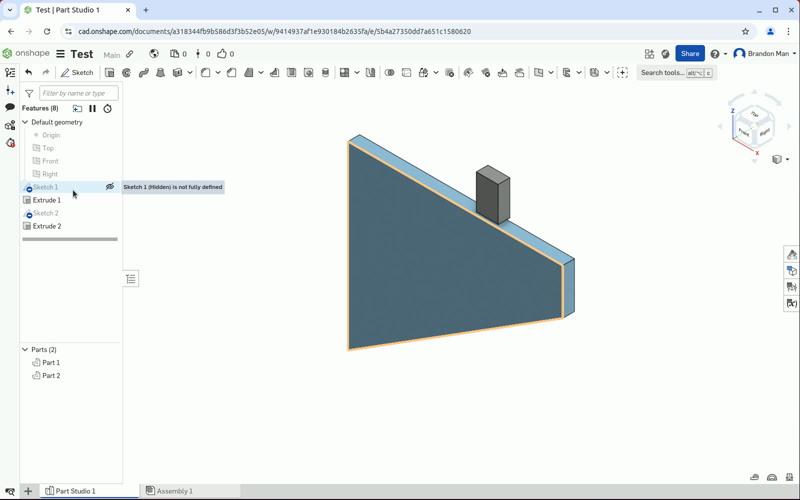
click(73, 189)